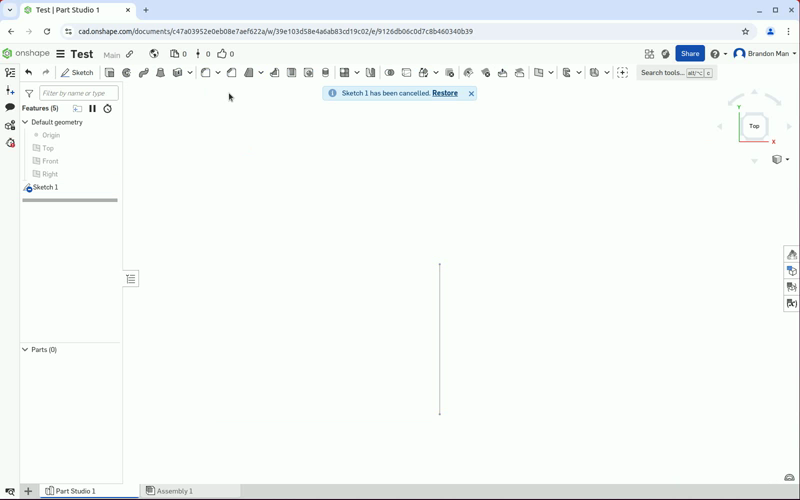
key(shift+h)
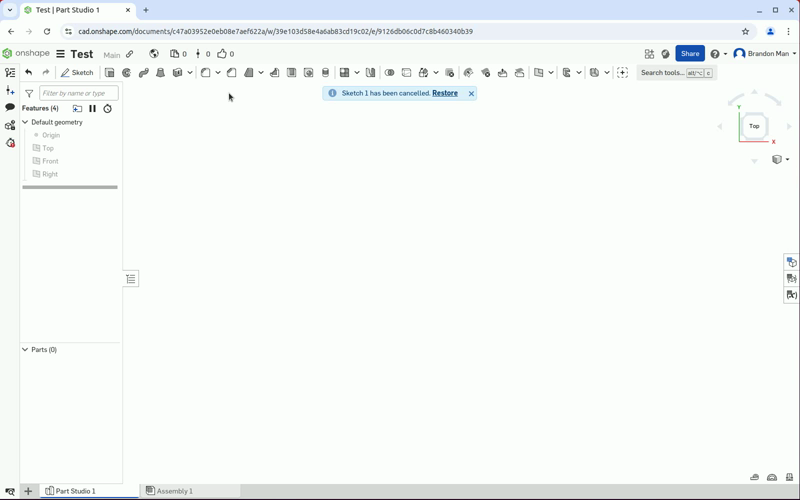
mouse_move(73, 352)
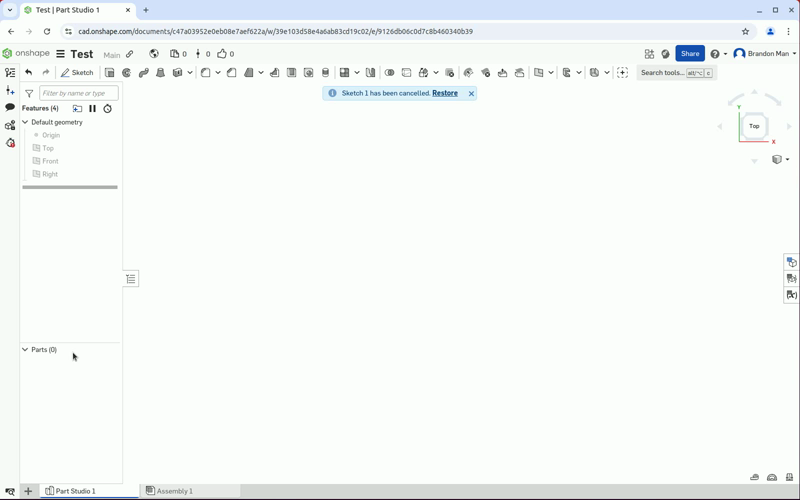
key(y)
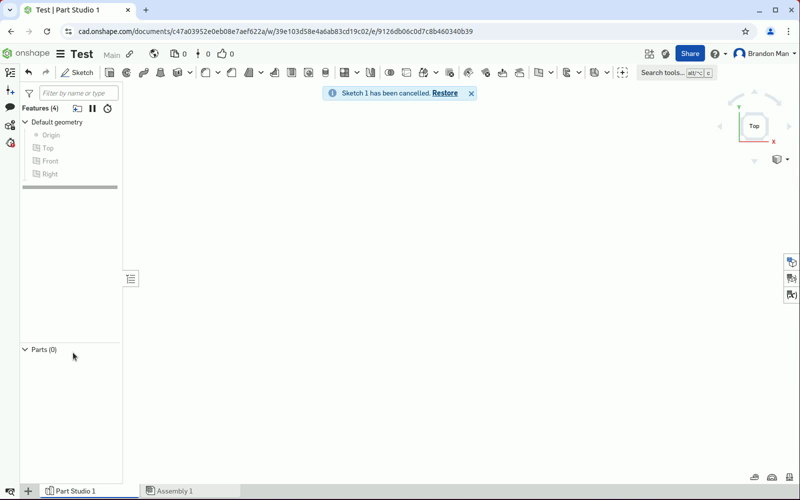
key(shift+p)
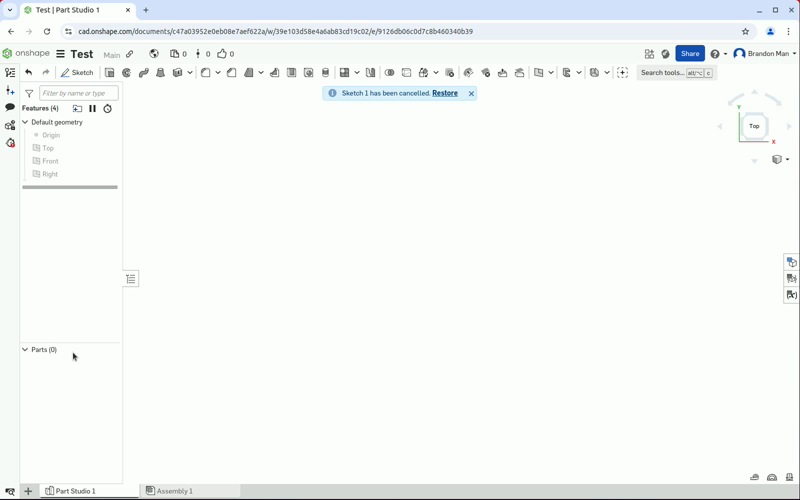
key(space)
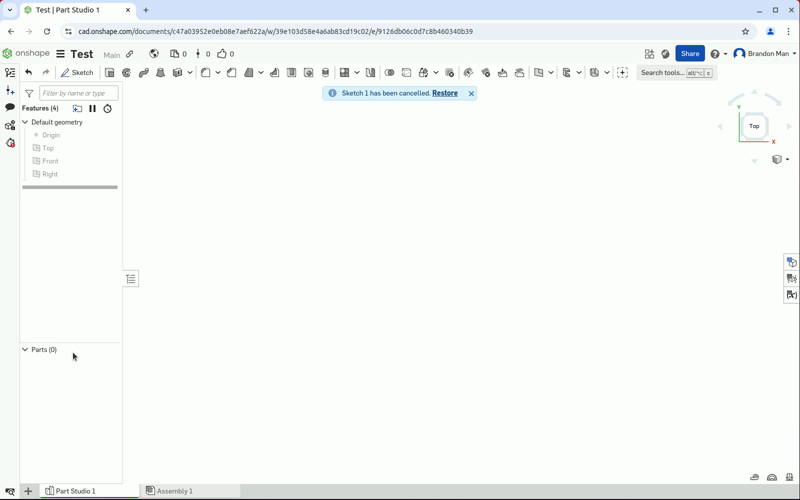
key_down(shift)
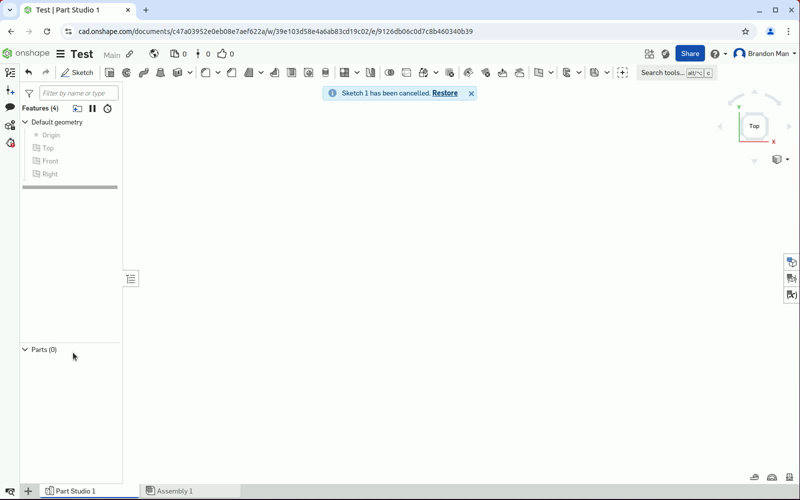
key(up)
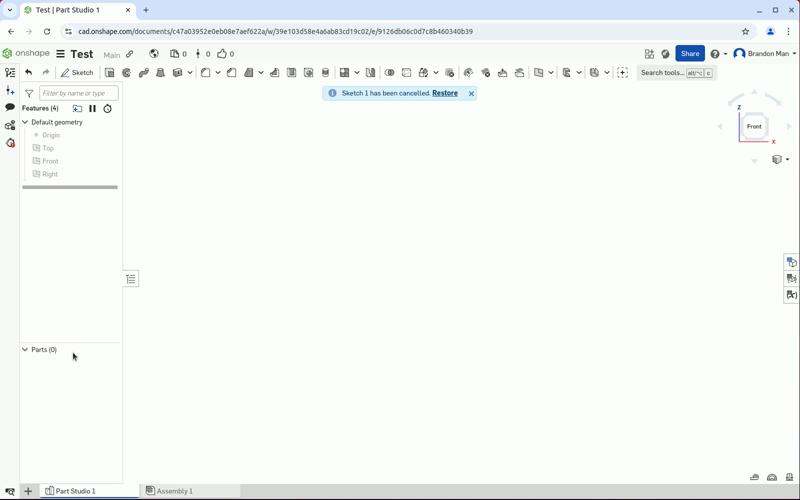
key_up(shift)
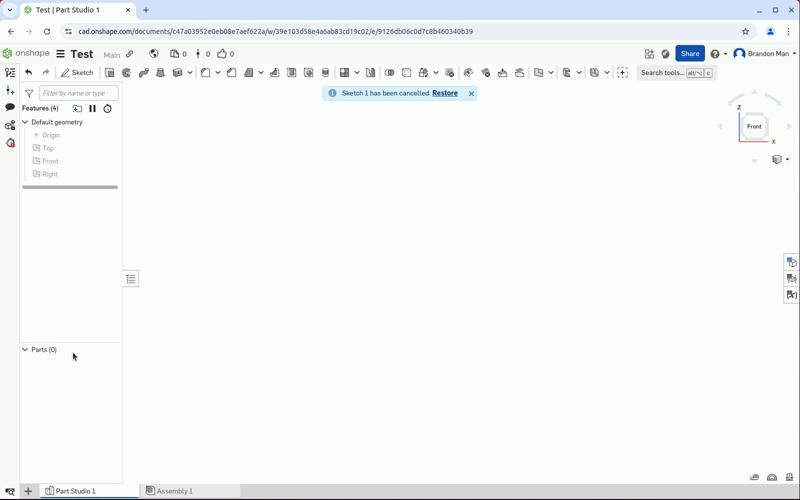
key(space)
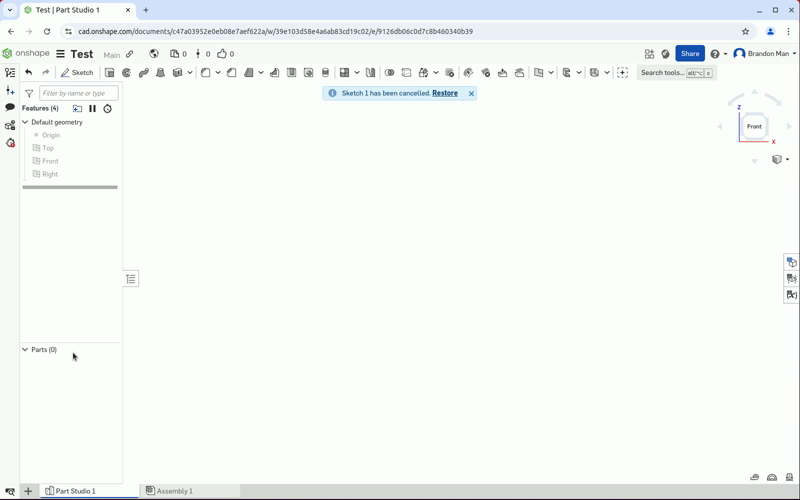
key_down(shift)
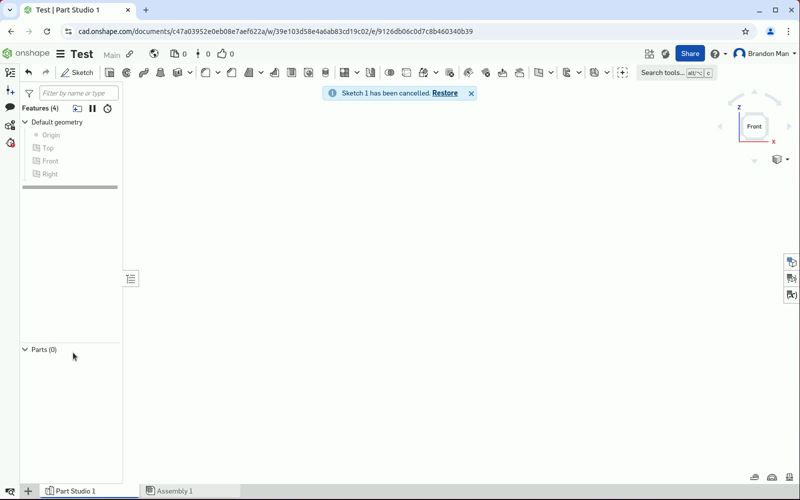
key(left)
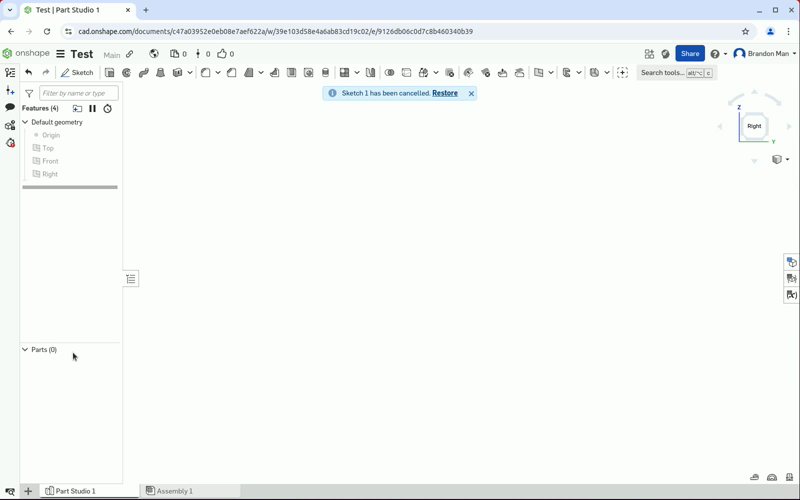
key_up(shift)
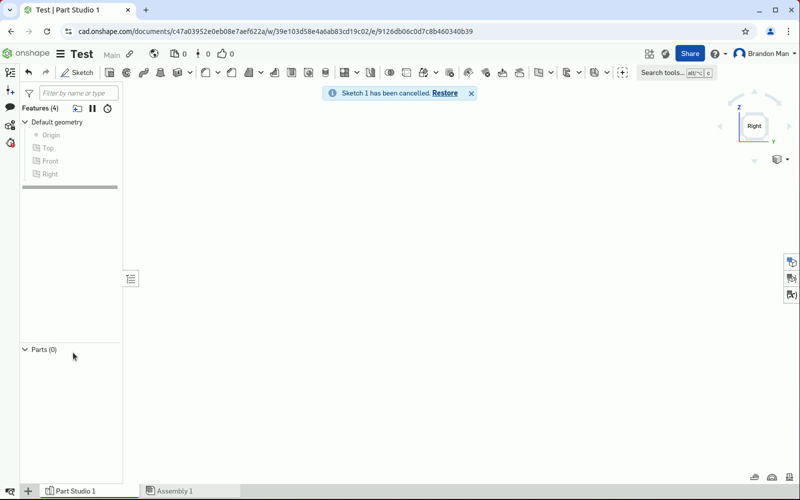
mouse_move(73, 352)
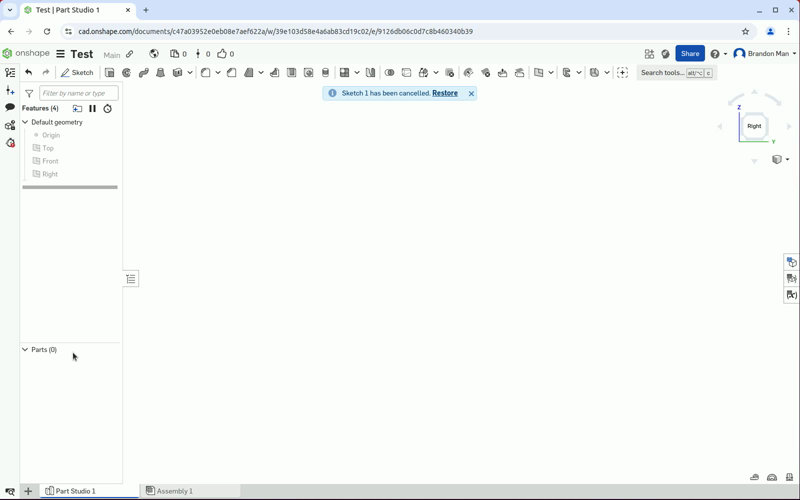
key(shift+y)
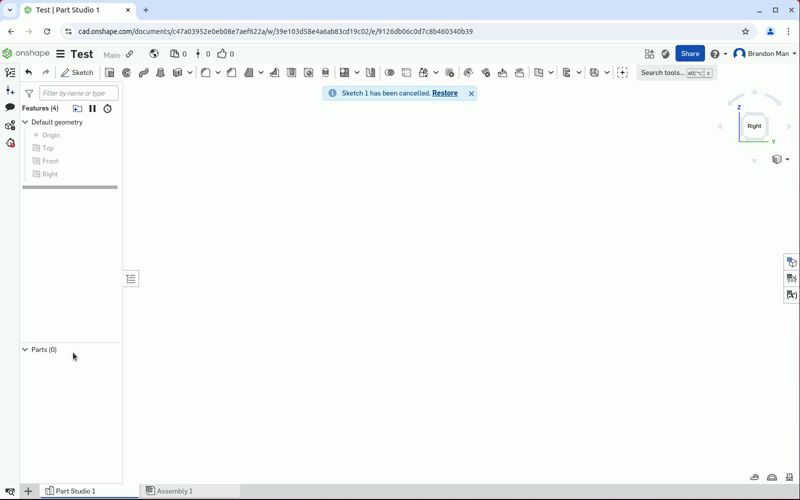
key(shift+s)
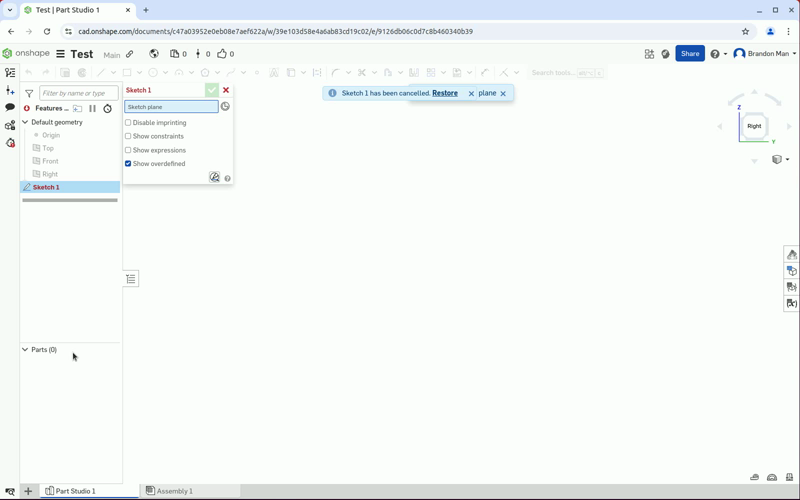
mouse_move(73, 176)
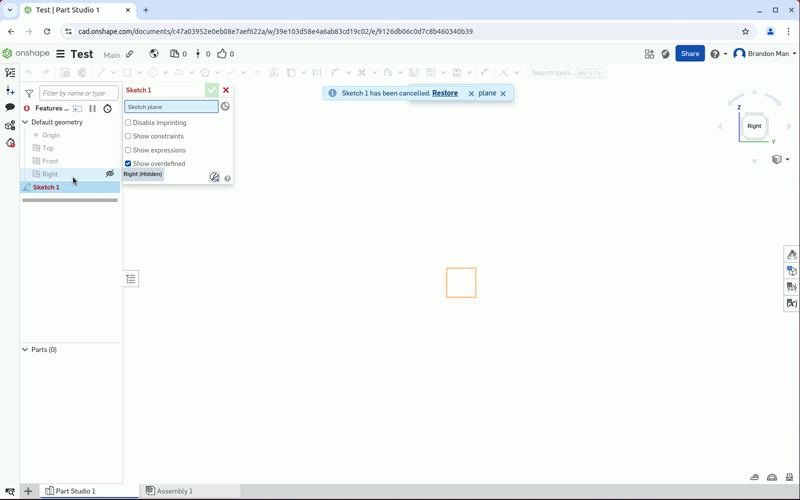
click(73, 176)
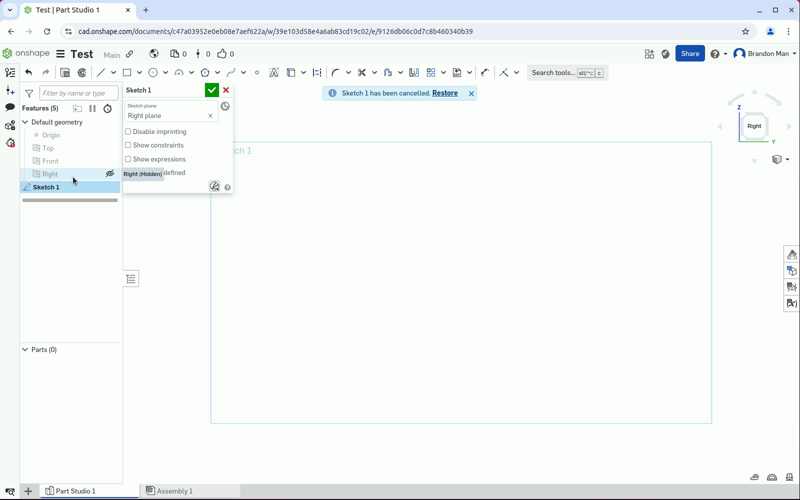
mouse_move(73, 352)
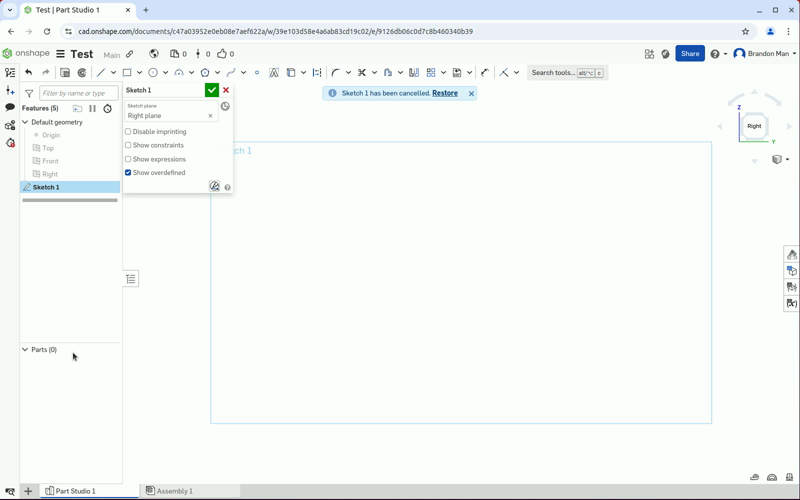
key(y)
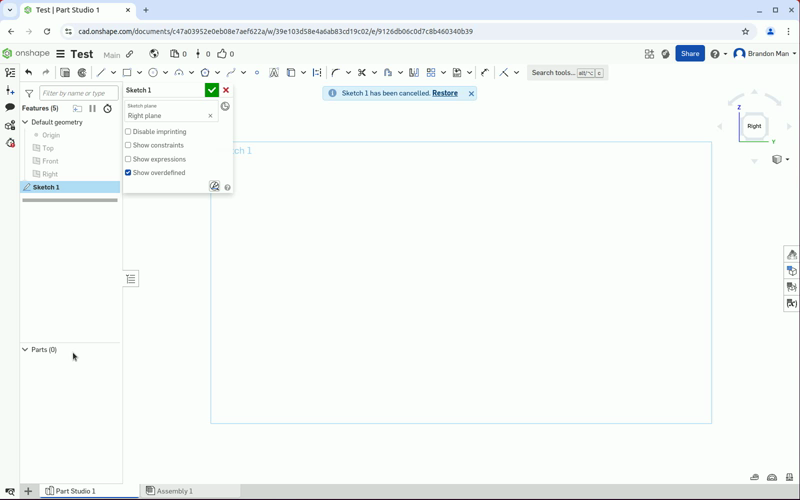
key(c)
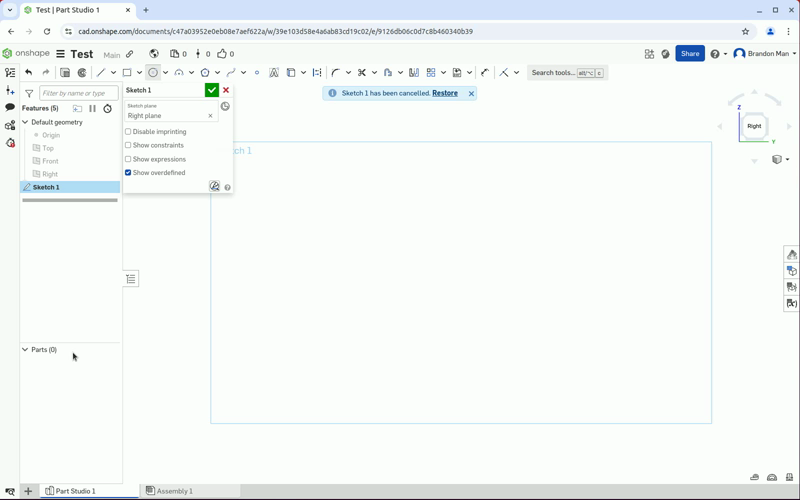
key_down(shift)
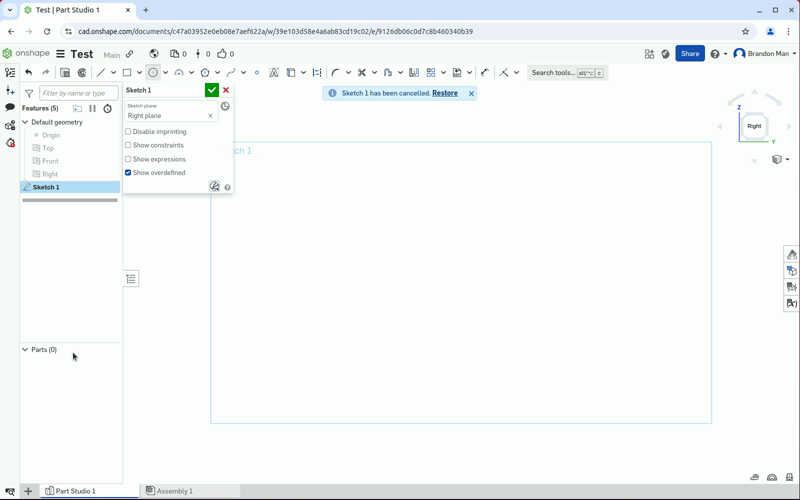
mouse_move(460, 282)
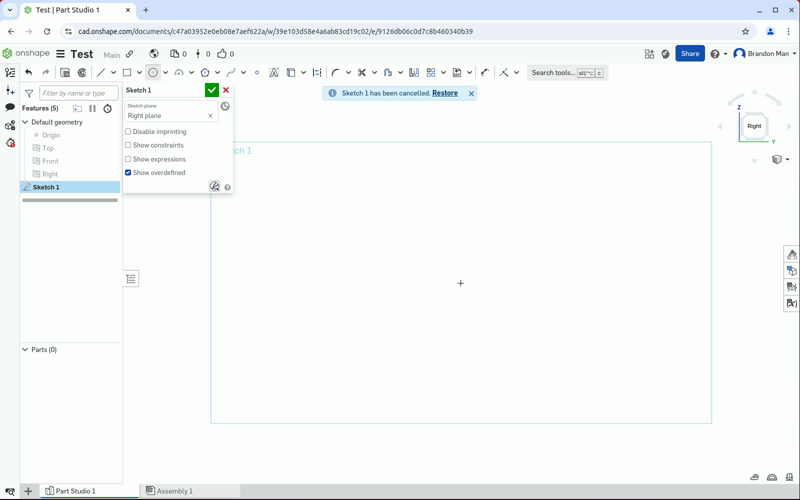
click(460, 282)
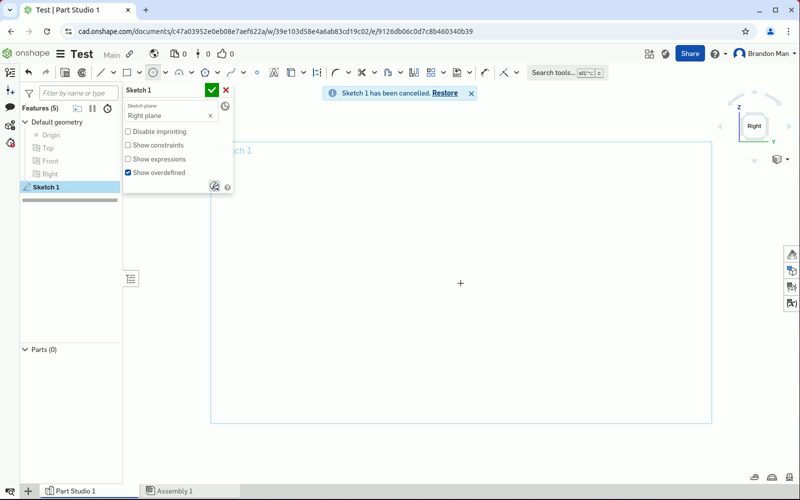
key_up(shift)
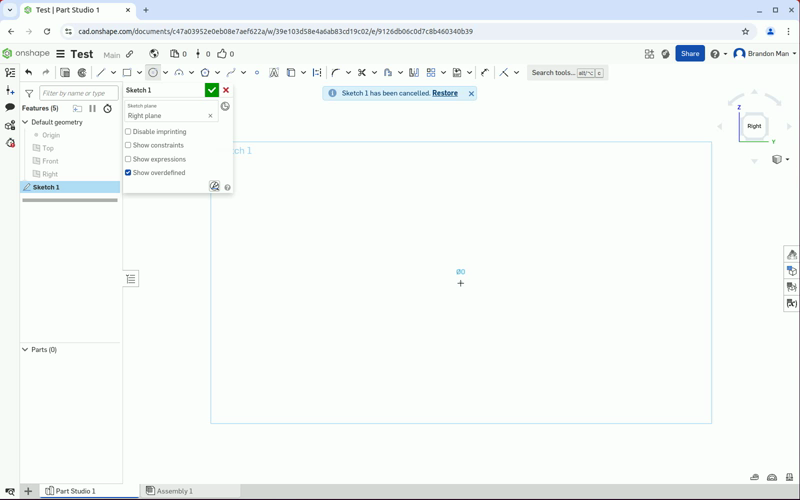
mouse_move(486, 282)
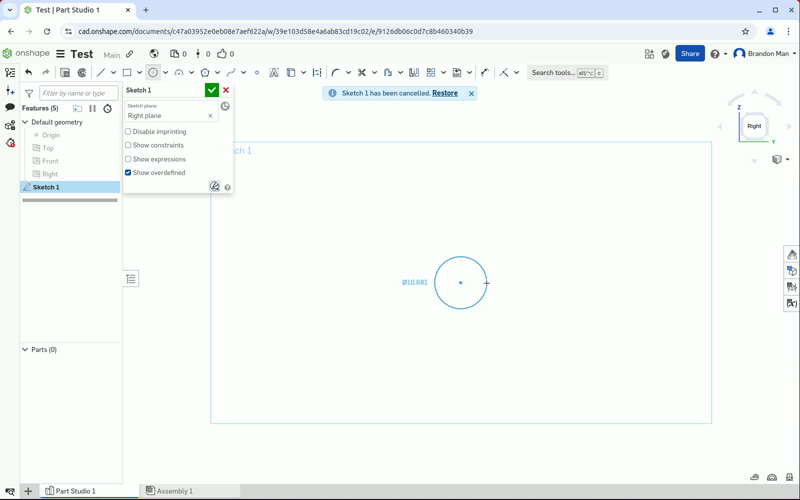
click(486, 282)
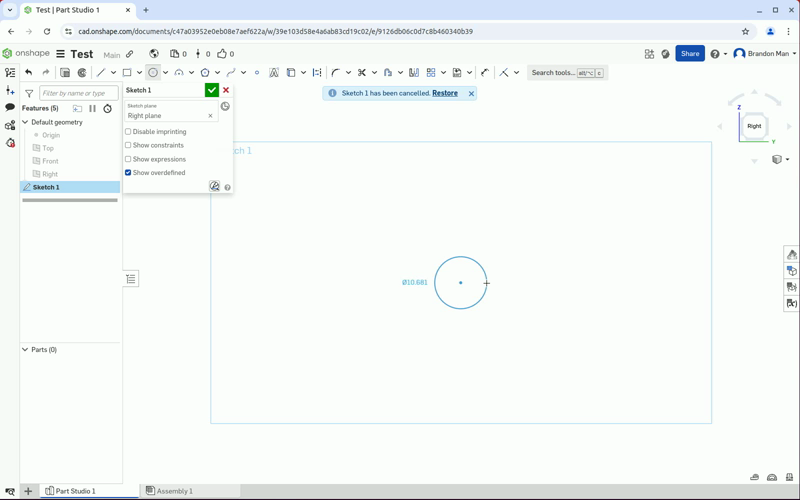
key(esc)
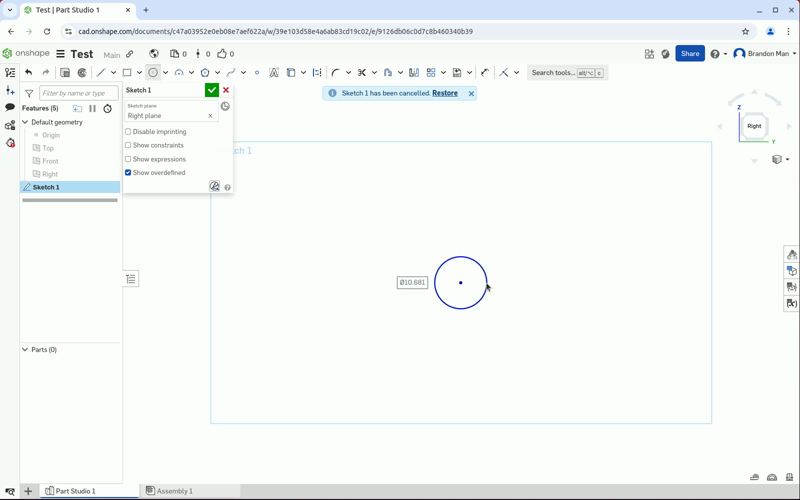
key(c)
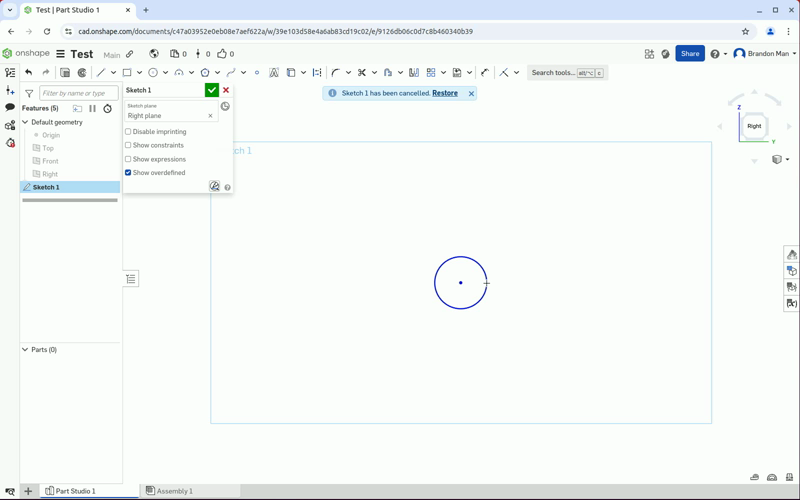
key_down(shift)
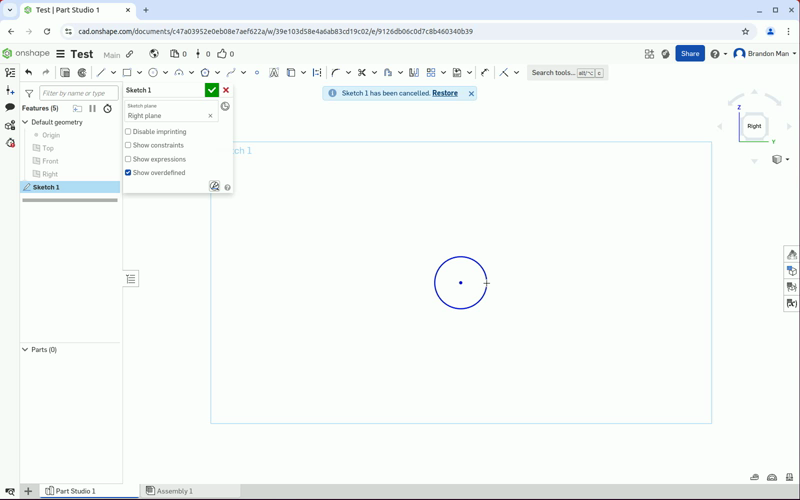
mouse_move(460, 282)
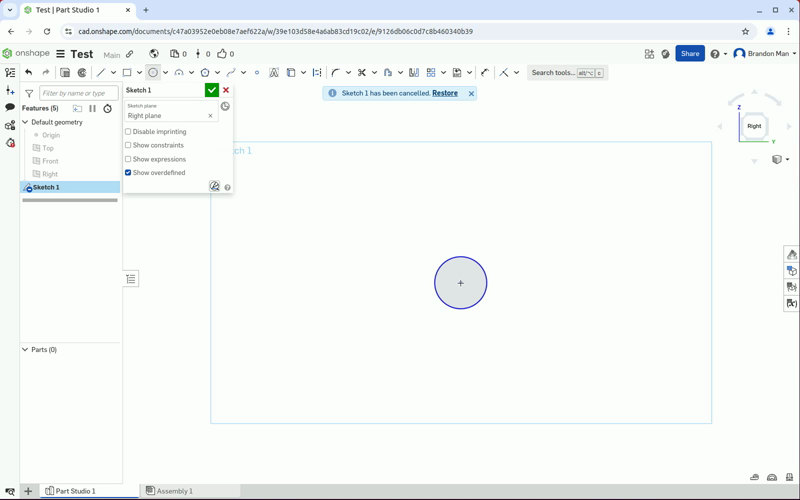
click(460, 282)
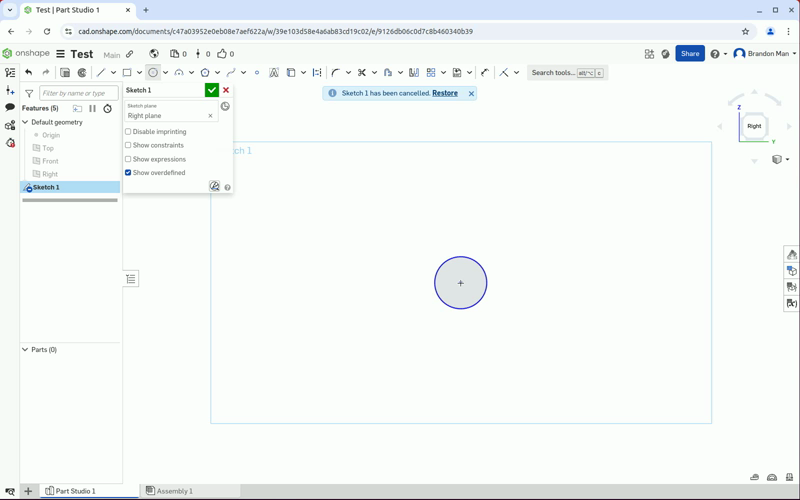
key_up(shift)
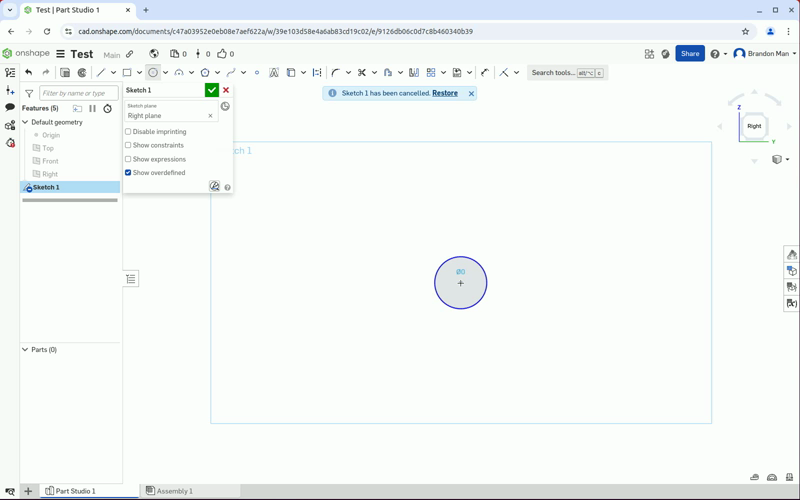
mouse_move(482, 282)
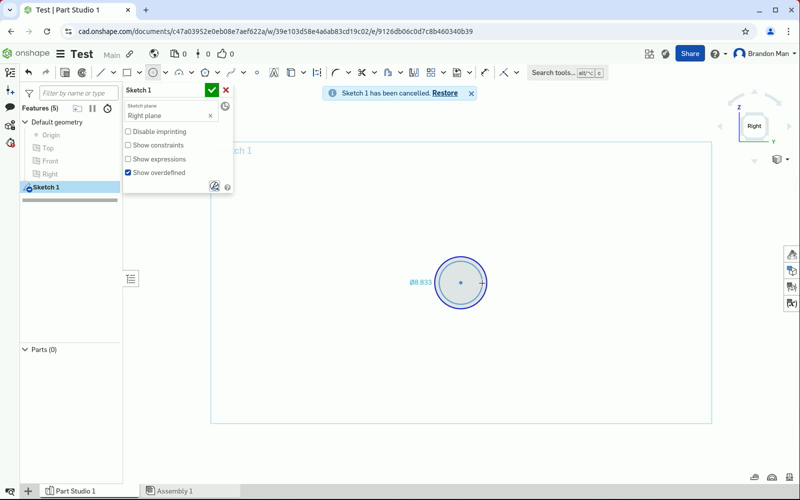
scroll(6)
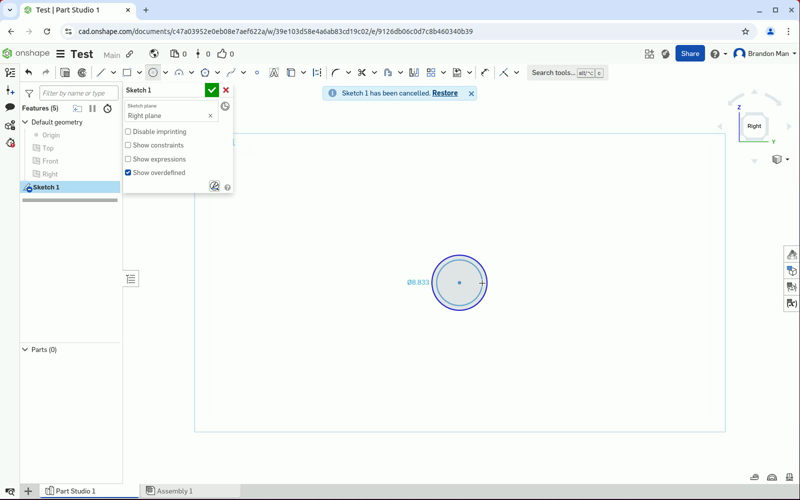
scroll(6)
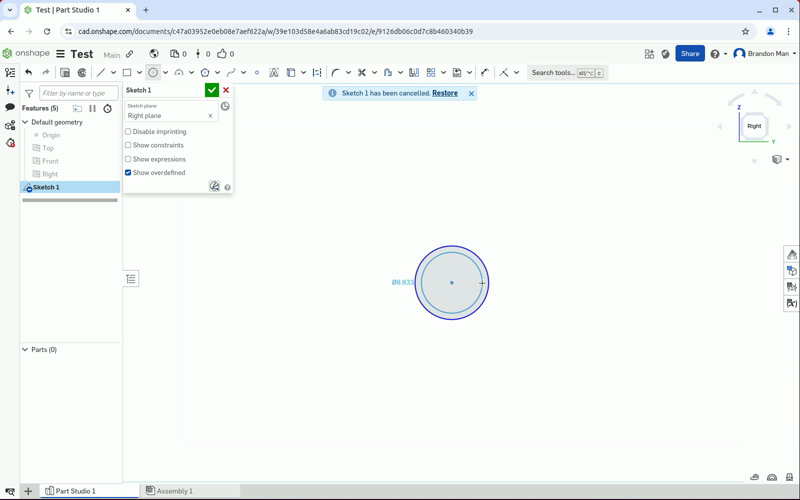
scroll(6)
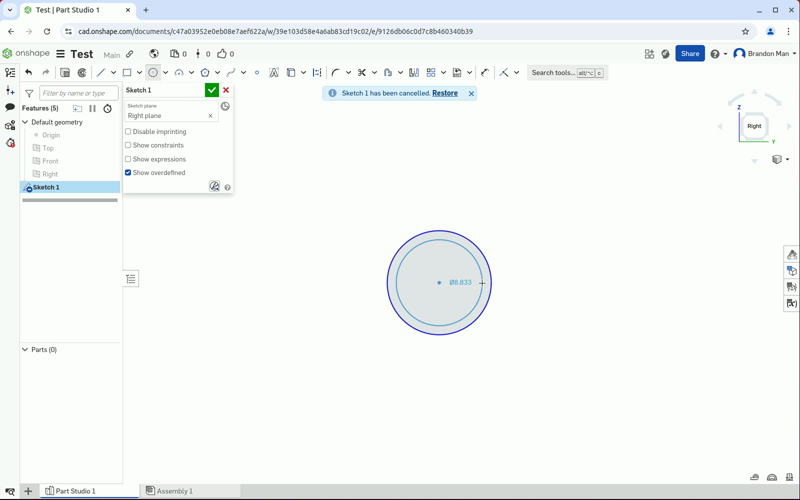
scroll(6)
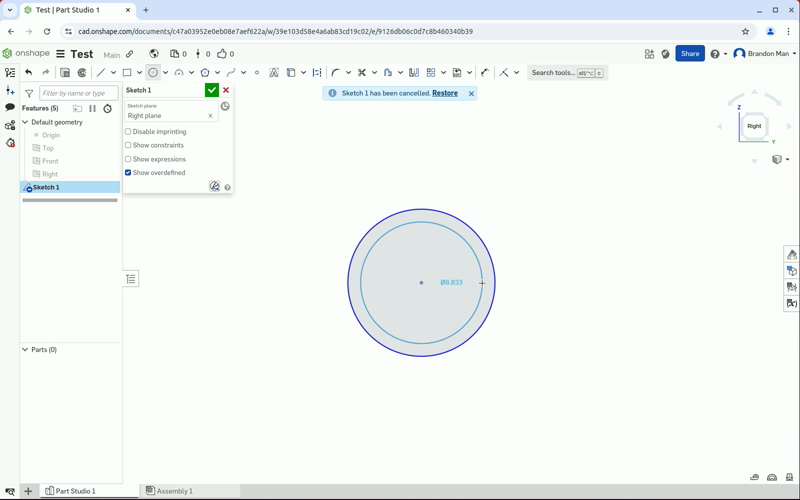
scroll(6)
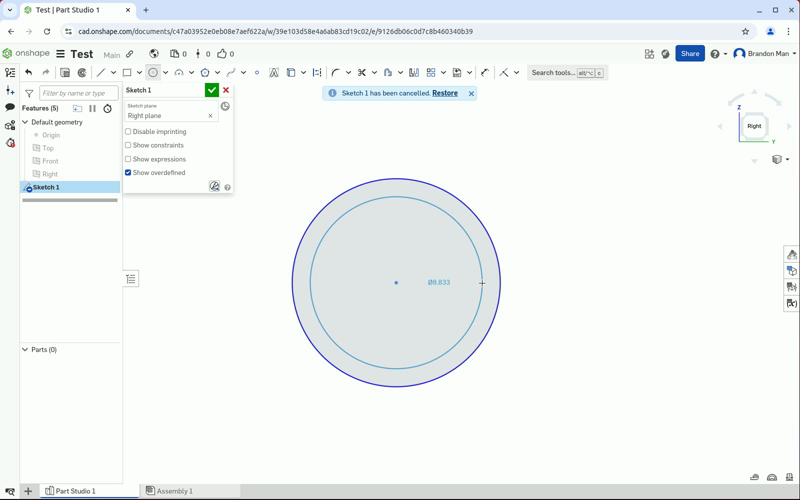
scroll(6)
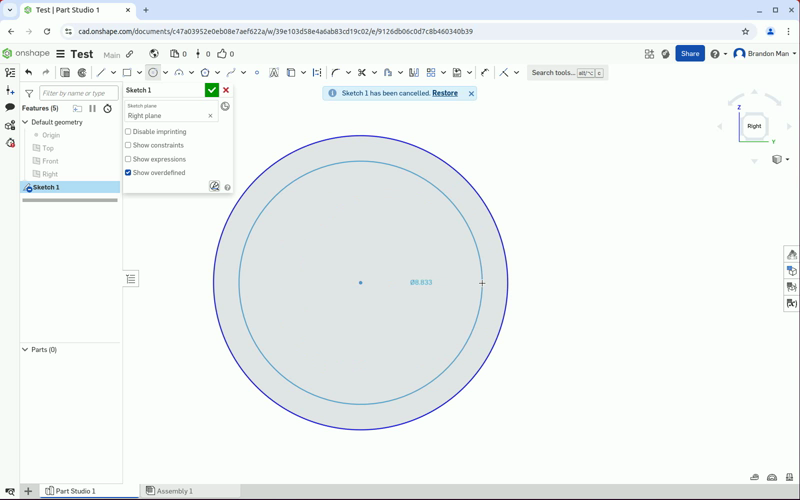
scroll(6)
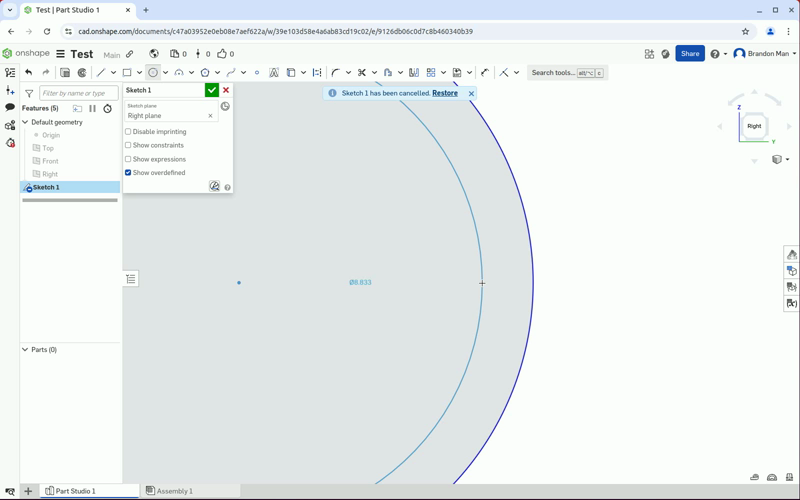
click(482, 282)
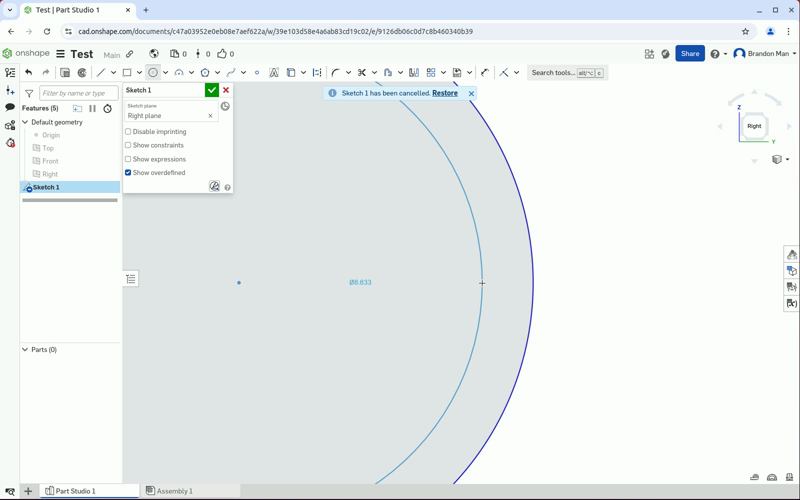
scroll(-6)
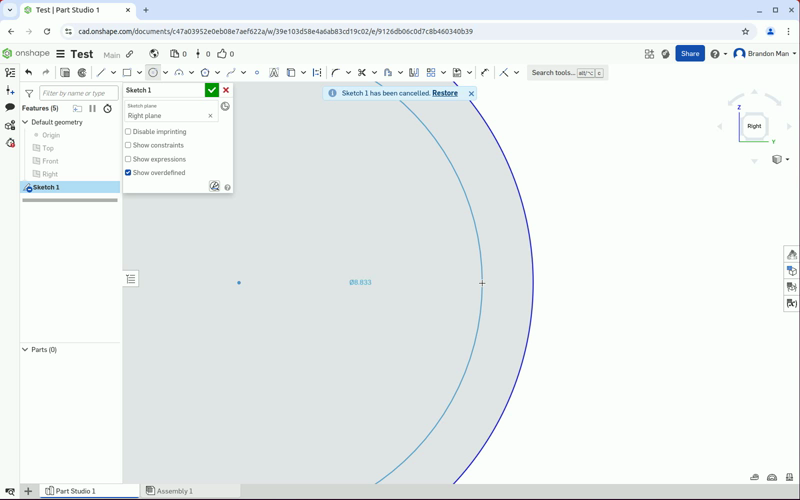
scroll(-6)
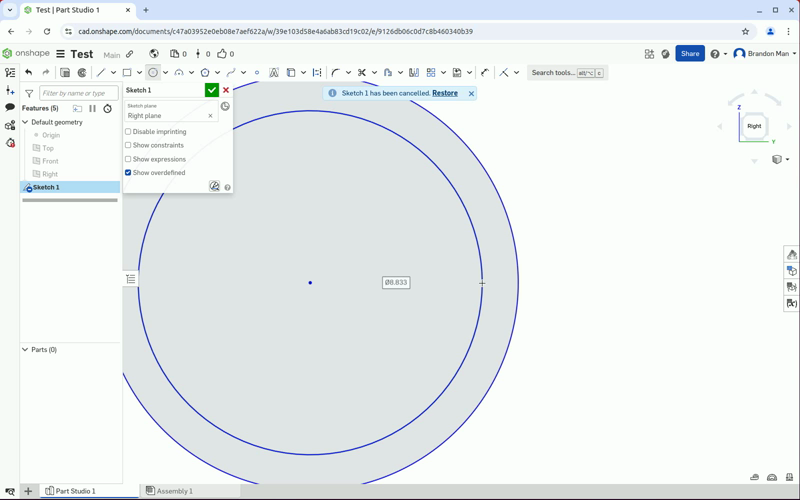
scroll(-6)
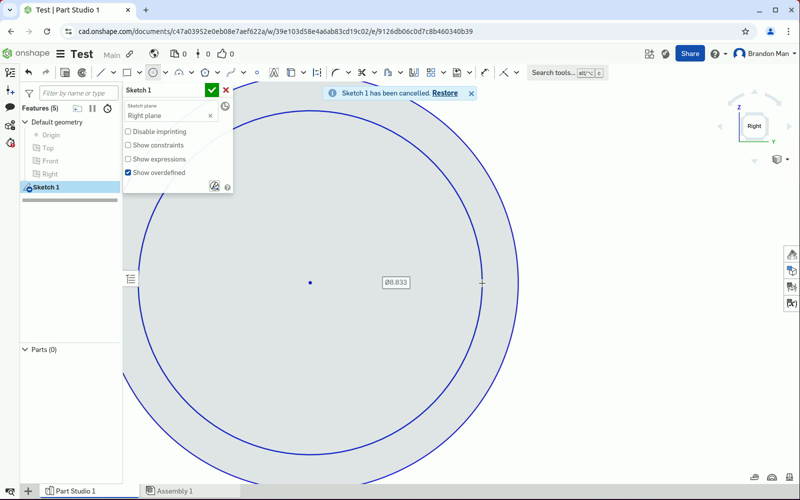
scroll(-6)
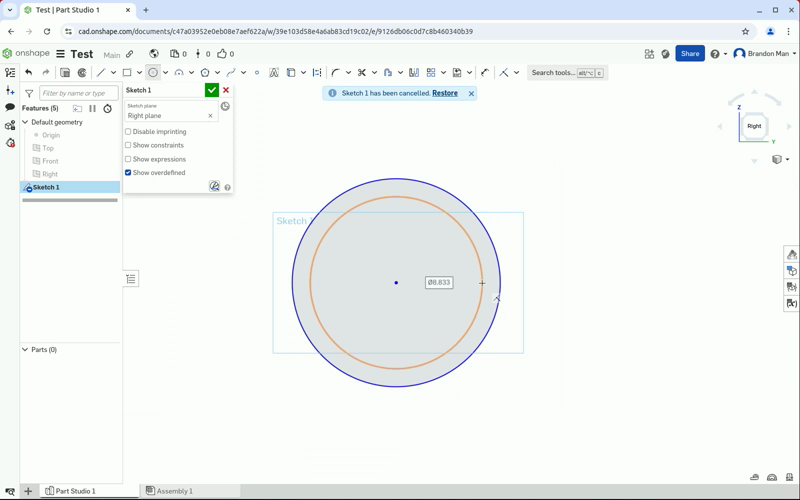
scroll(-6)
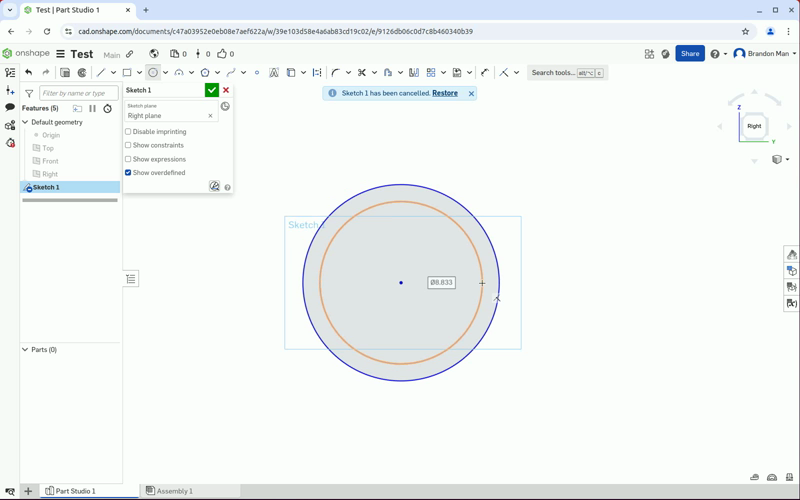
scroll(-6)
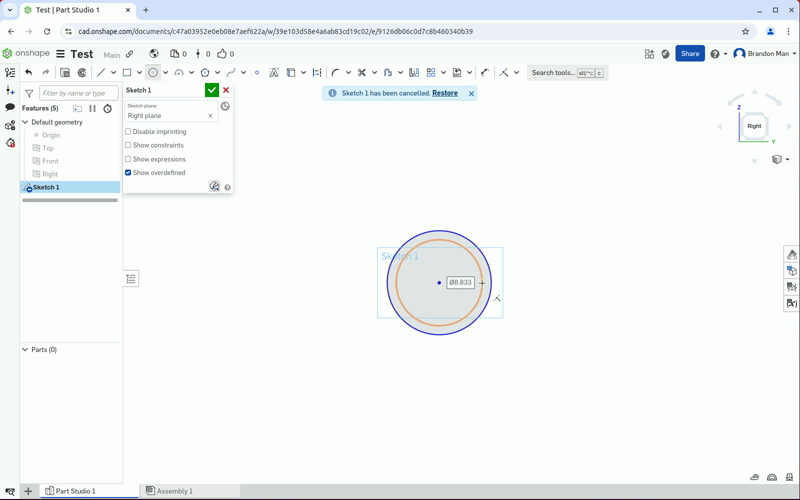
scroll(-6)
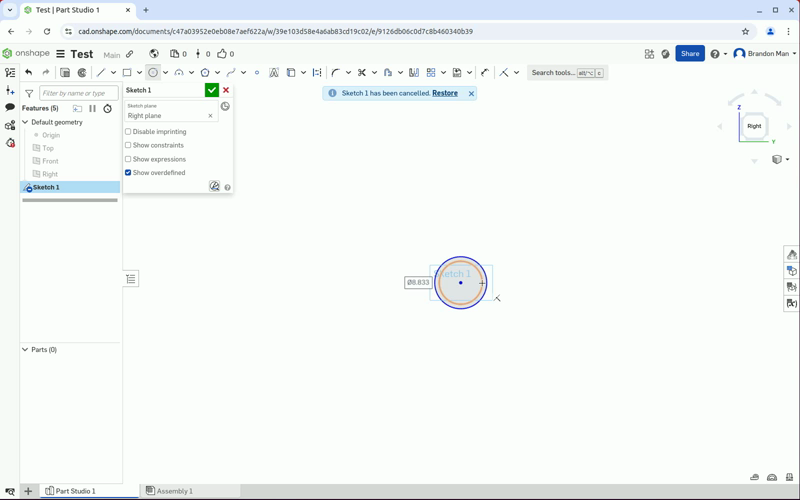
key(esc)
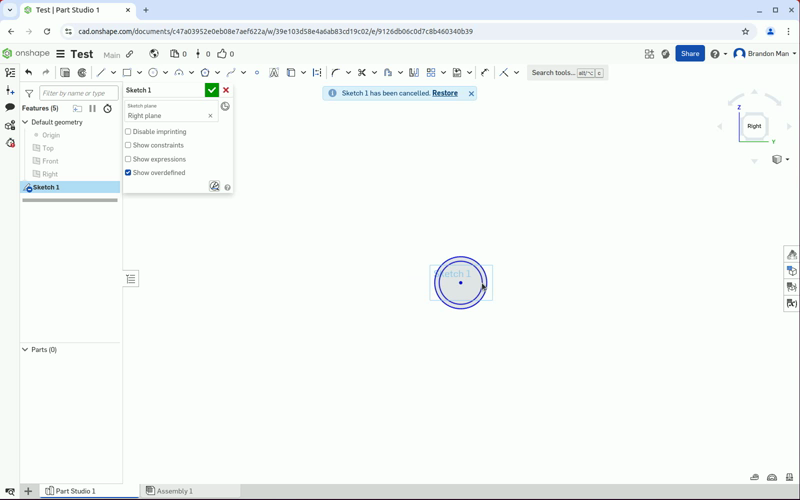
mouse_move(463, 260)
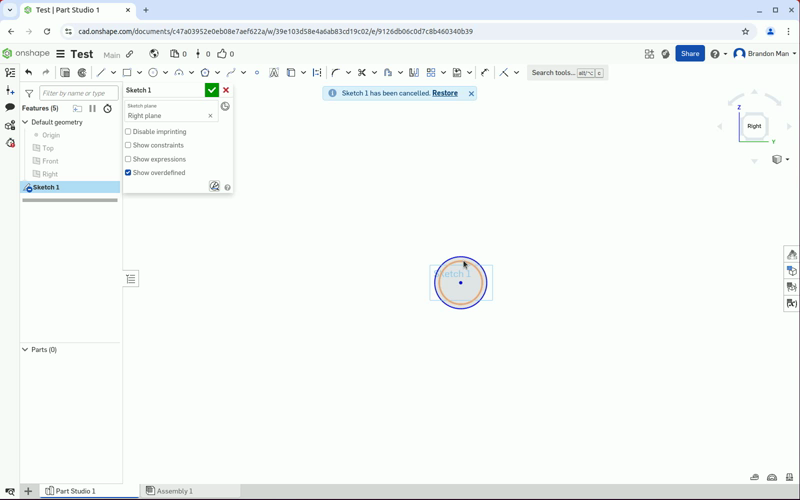
scroll(6)
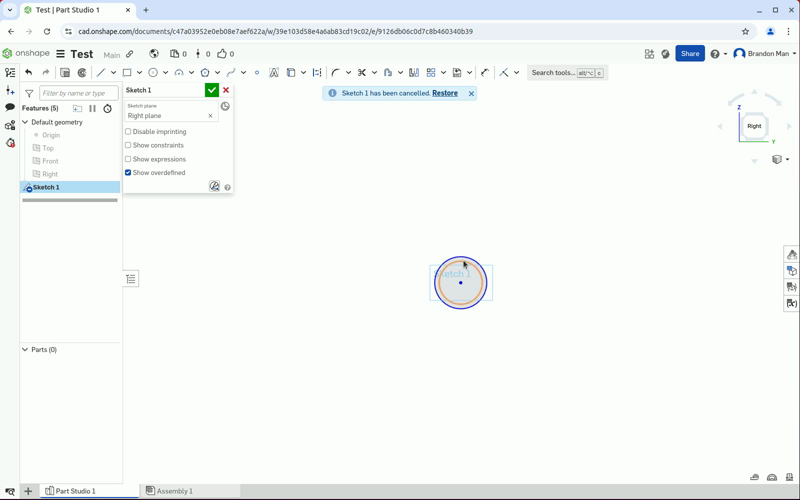
scroll(6)
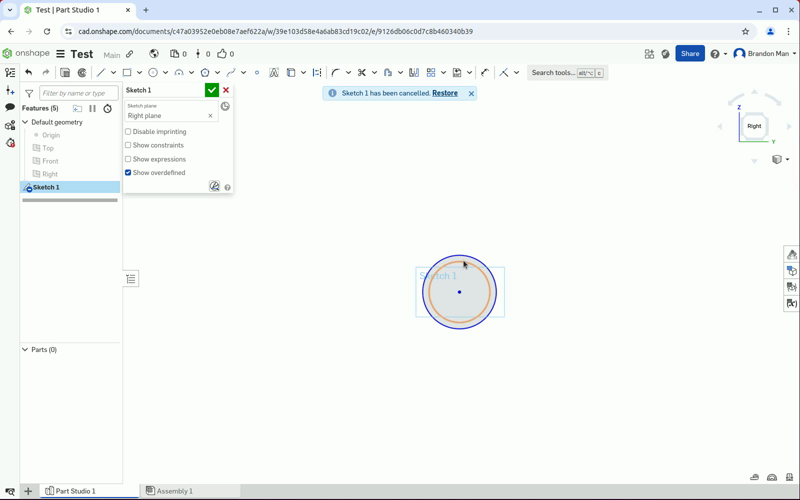
scroll(6)
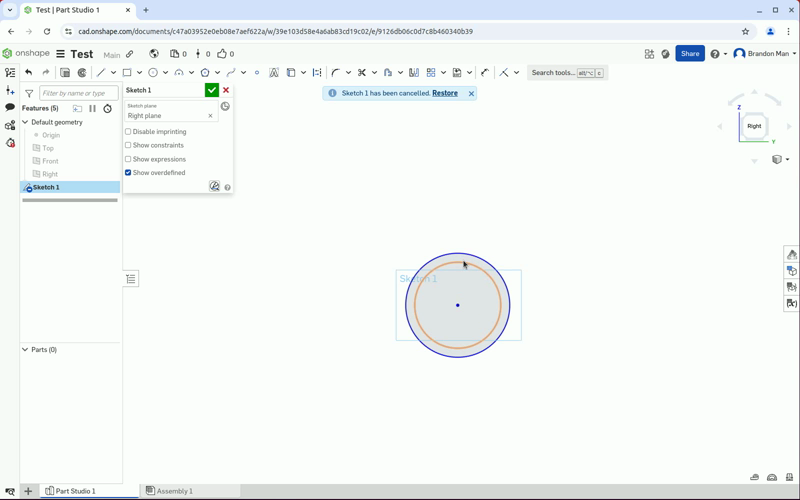
scroll(6)
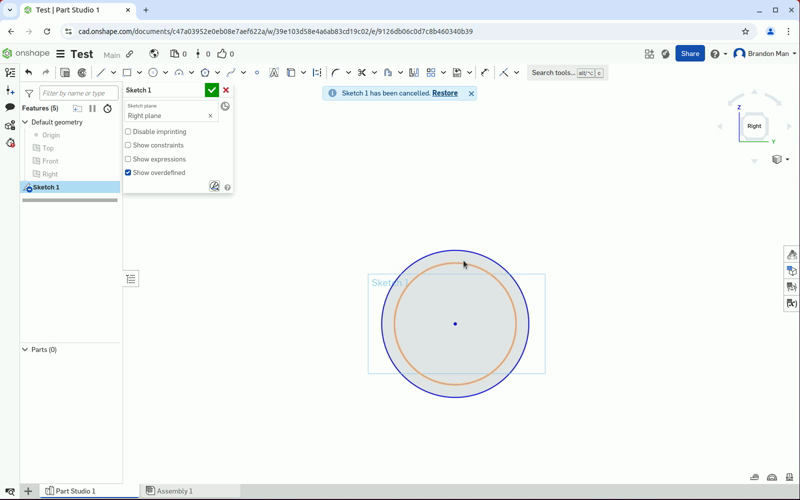
scroll(6)
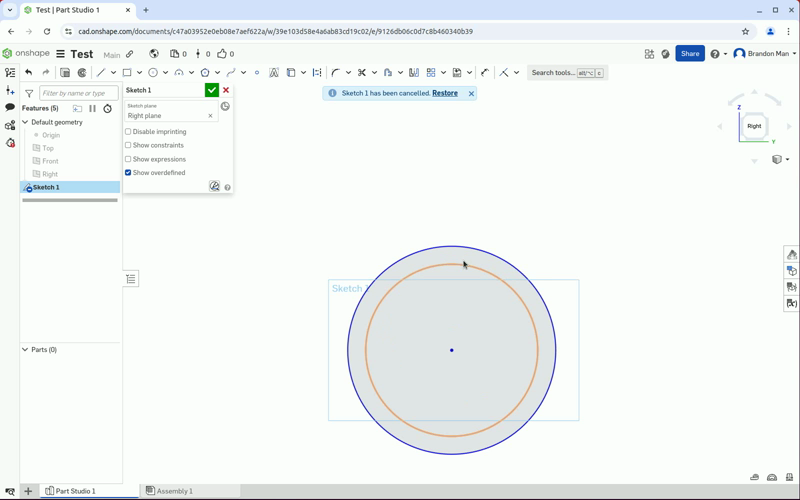
scroll(6)
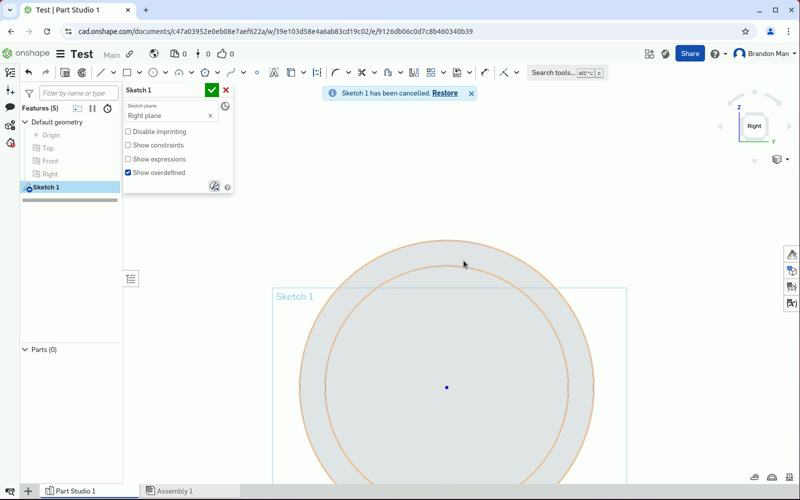
scroll(6)
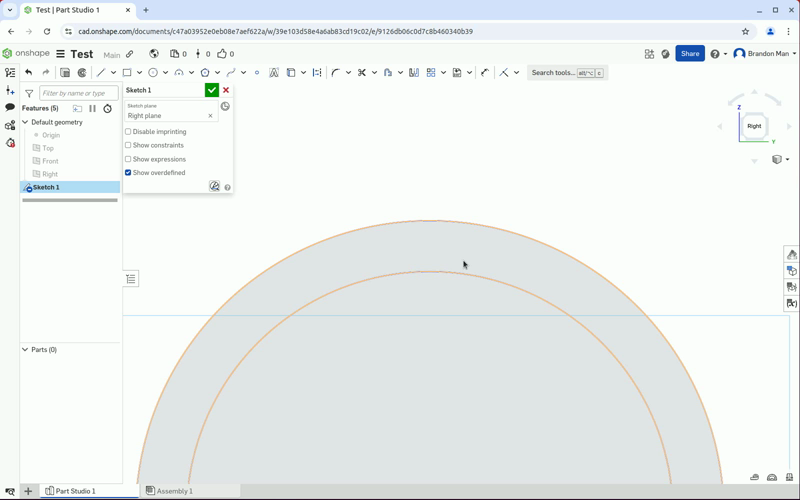
click(463, 260)
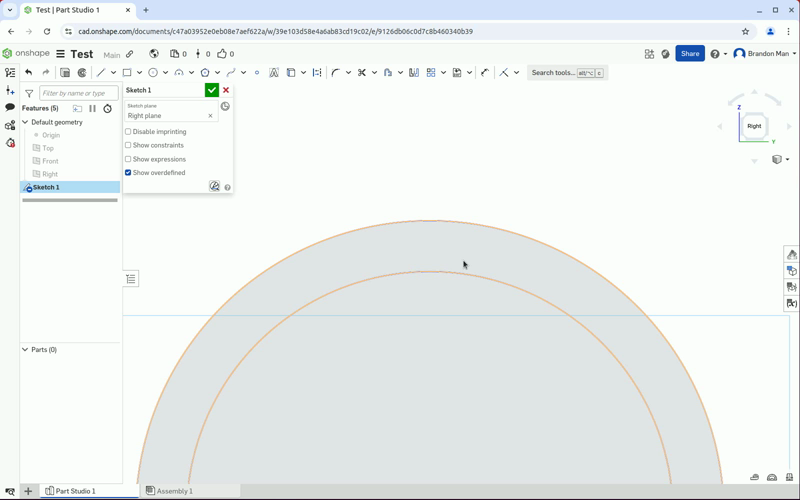
scroll(-6)
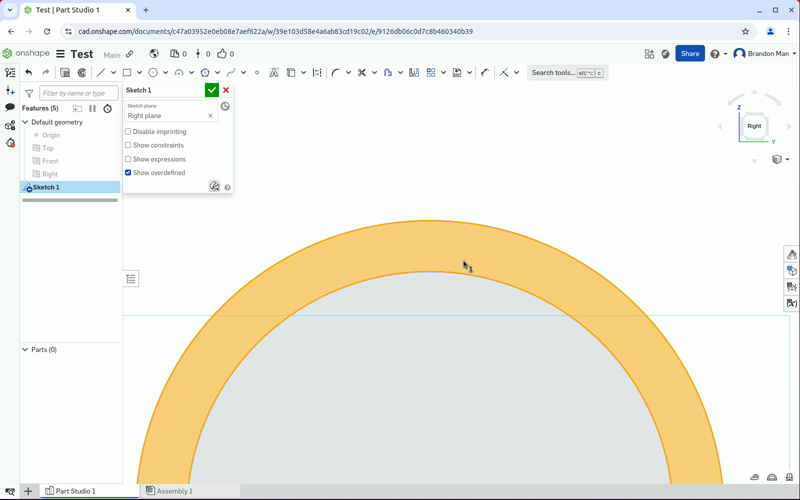
scroll(-6)
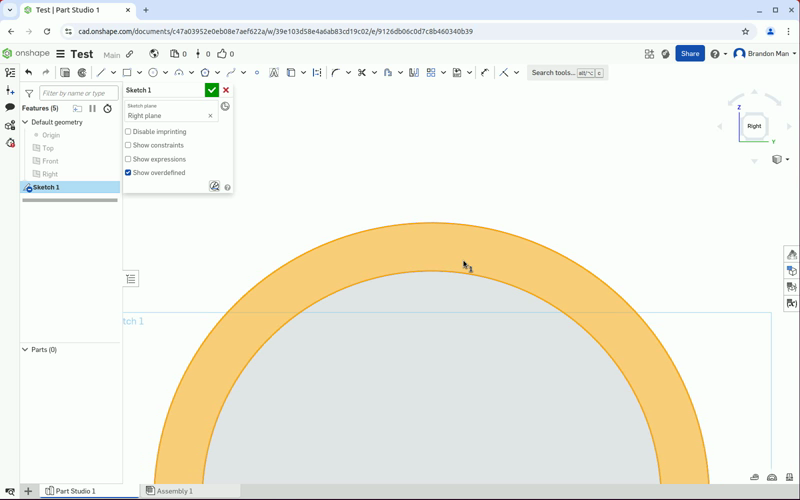
scroll(-6)
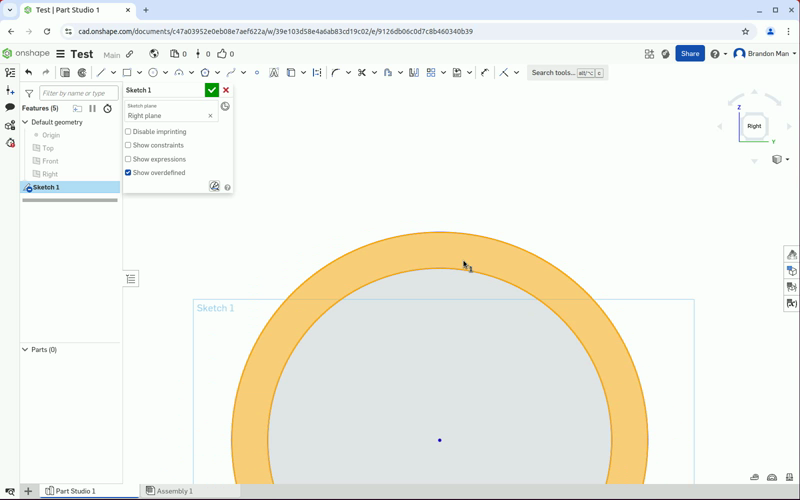
scroll(-6)
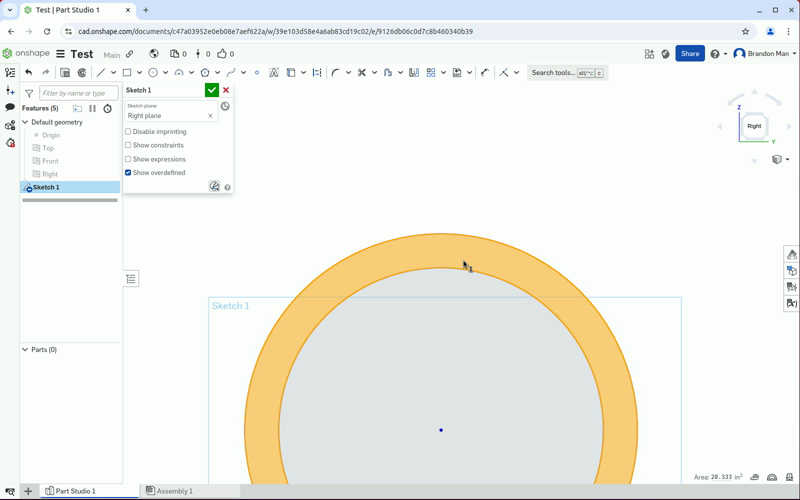
scroll(-6)
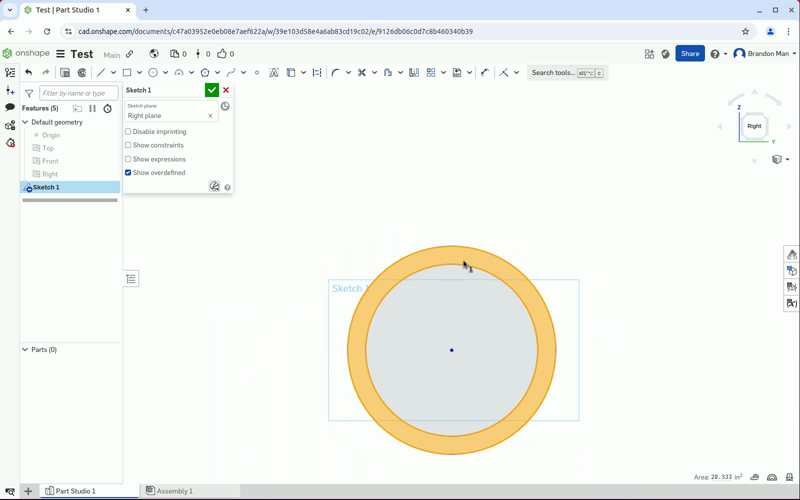
scroll(-6)
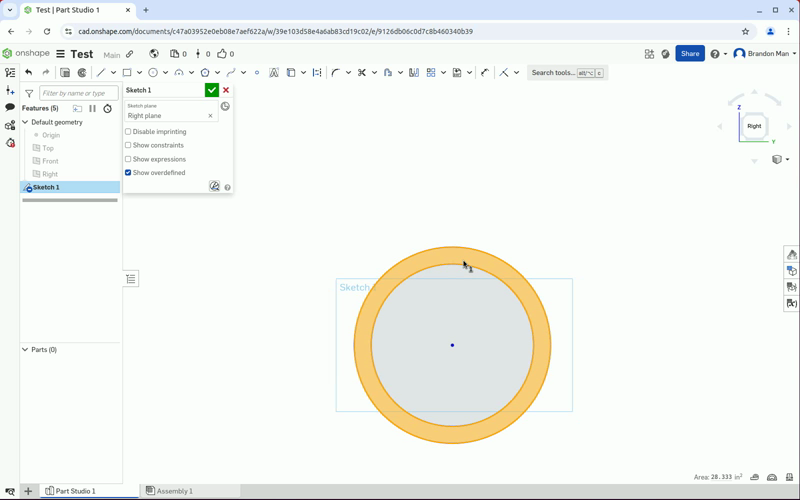
scroll(-6)
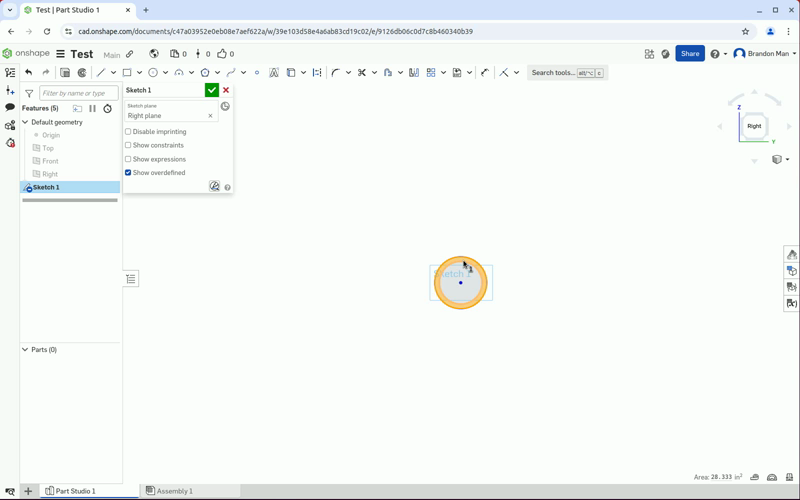
mouse_move(73, 352)
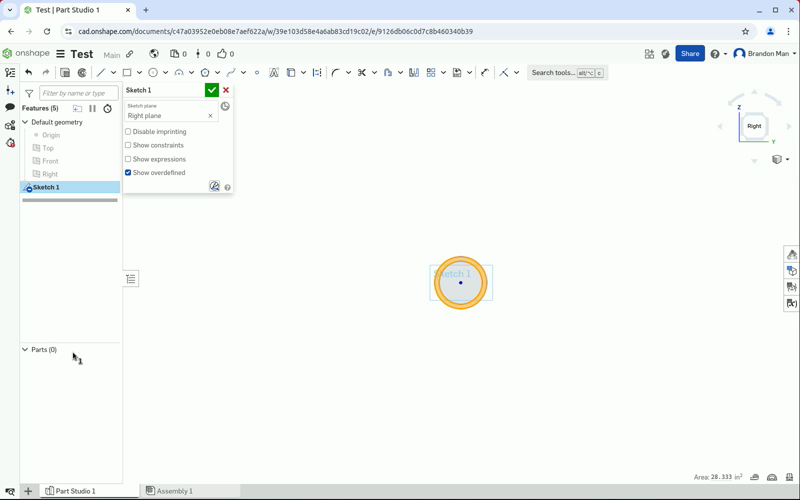
key(shift+y)
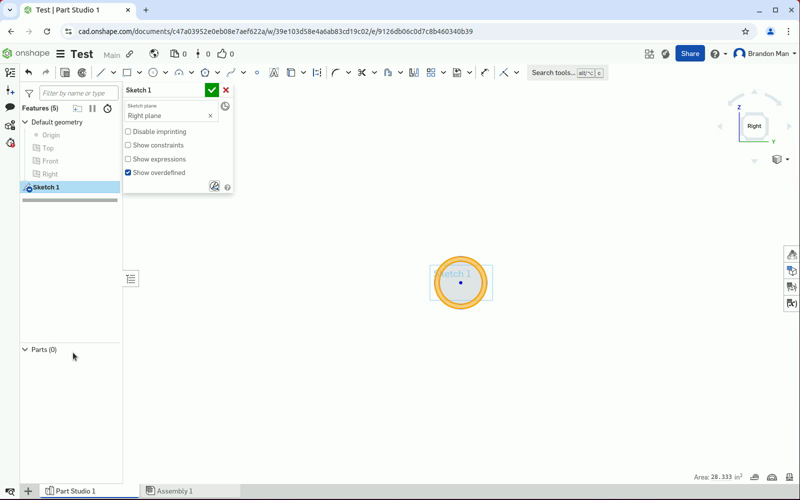
key(shift+e)
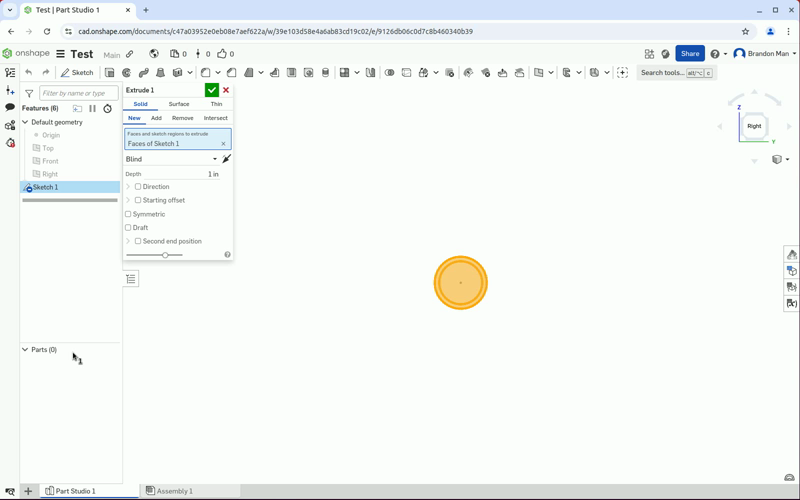
mouse_move(143, 106)
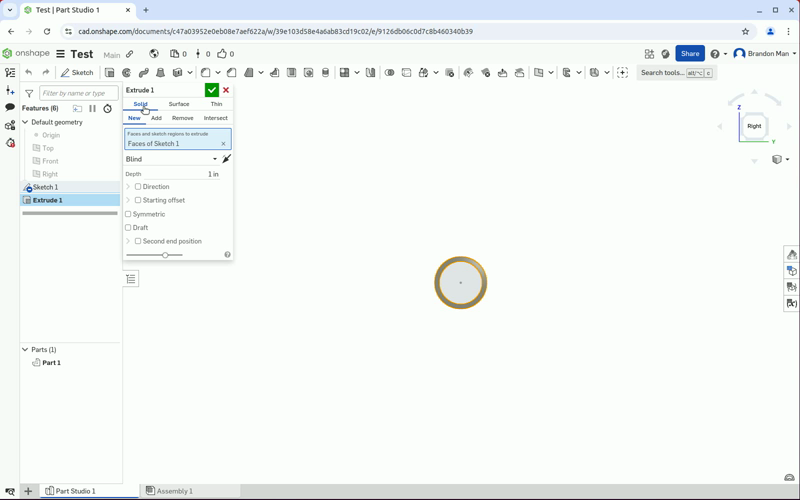
click(143, 106)
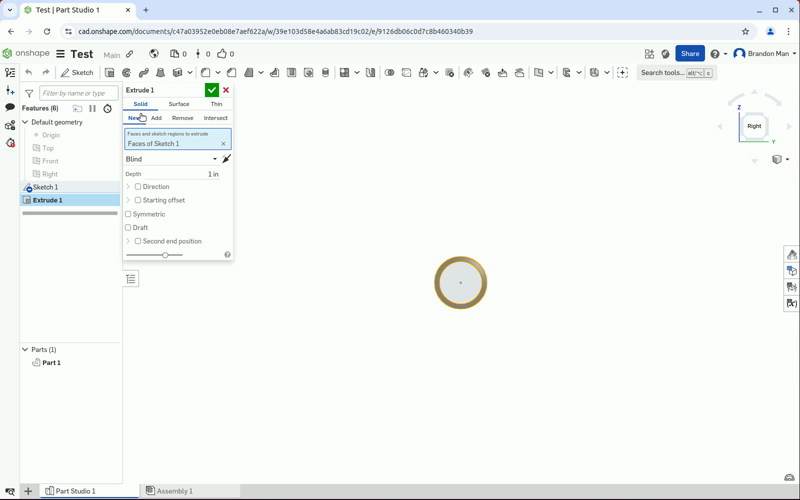
mouse_move(137, 120)
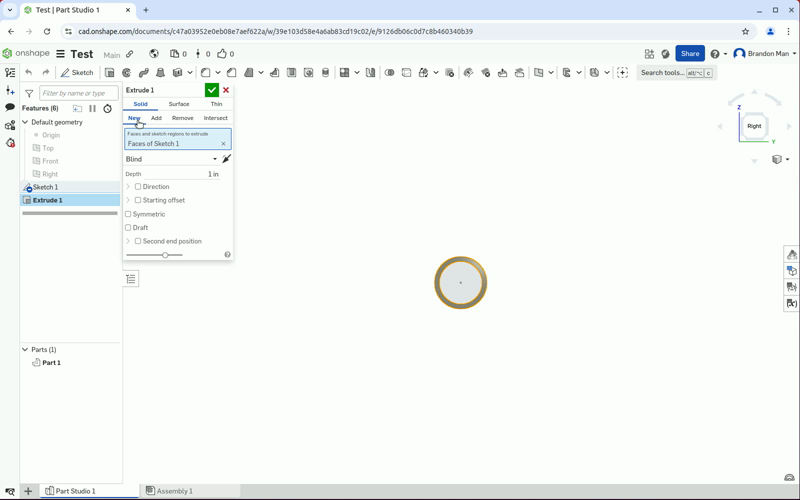
click(137, 120)
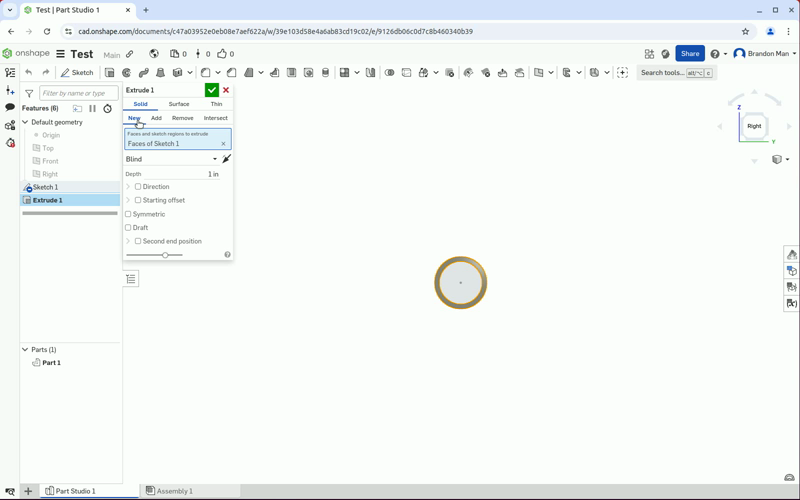
key(tab, 4)
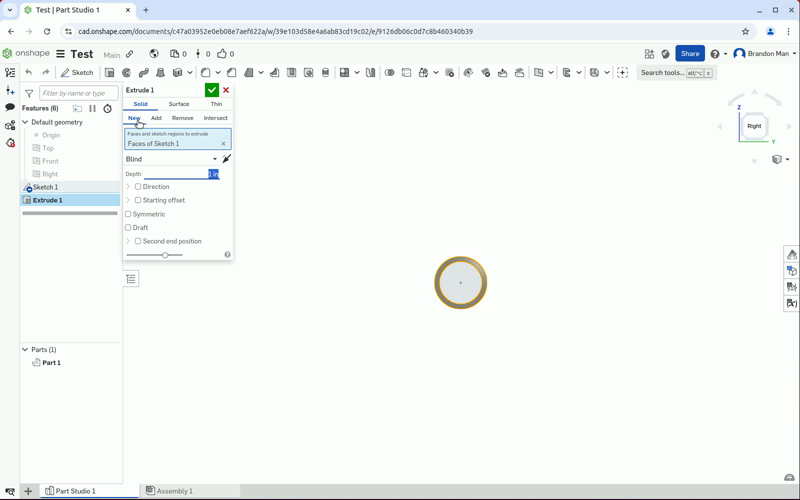
text(23.108)
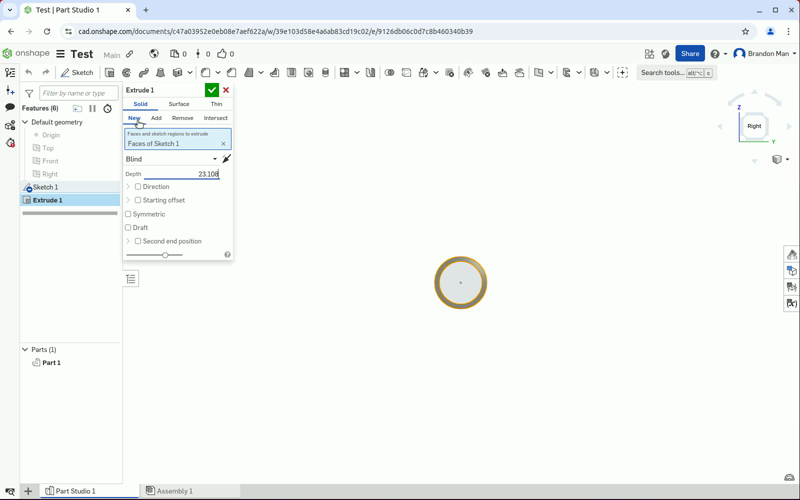
key(enter)
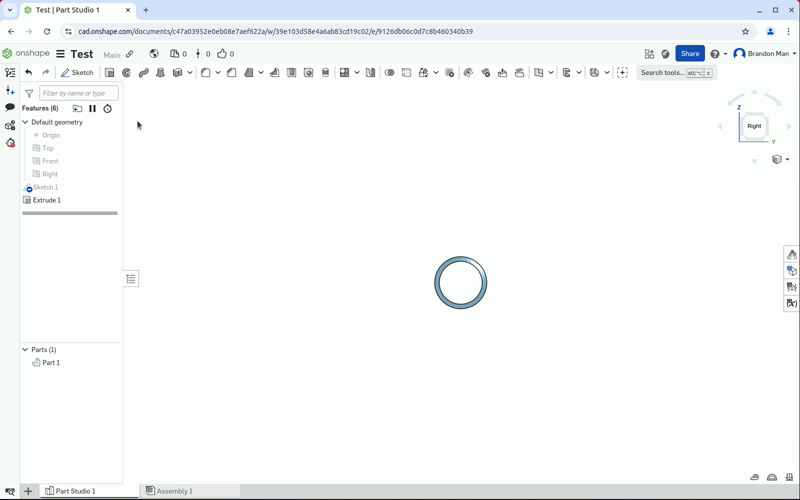
key(shift+h)
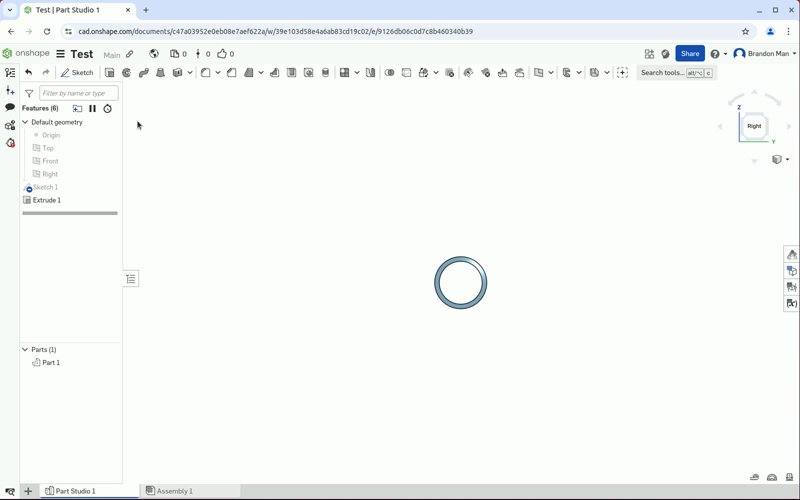
key(shift+h)
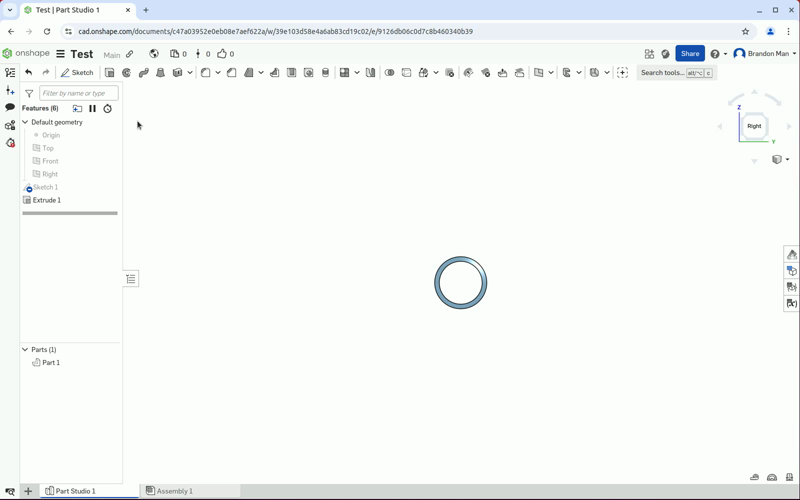
mouse_move(73, 189)
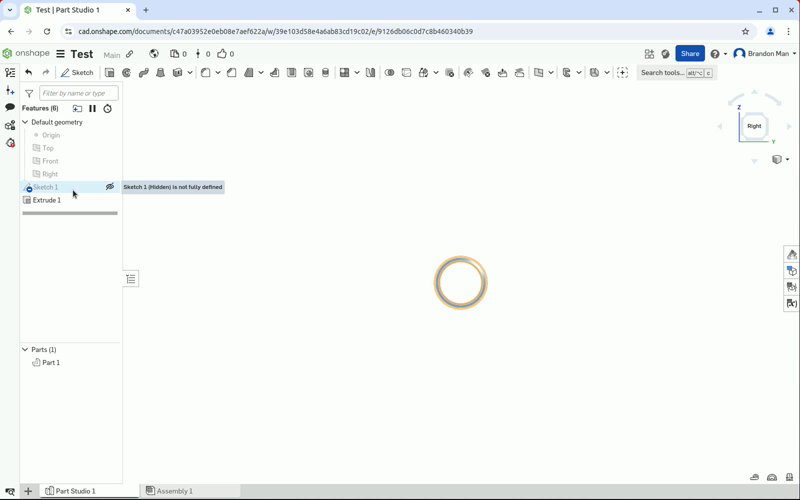
click(73, 189)
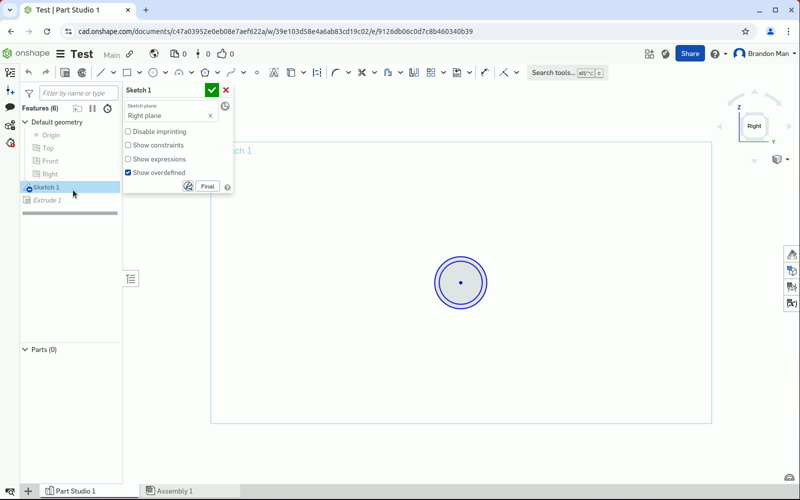
mouse_move(229, 92)
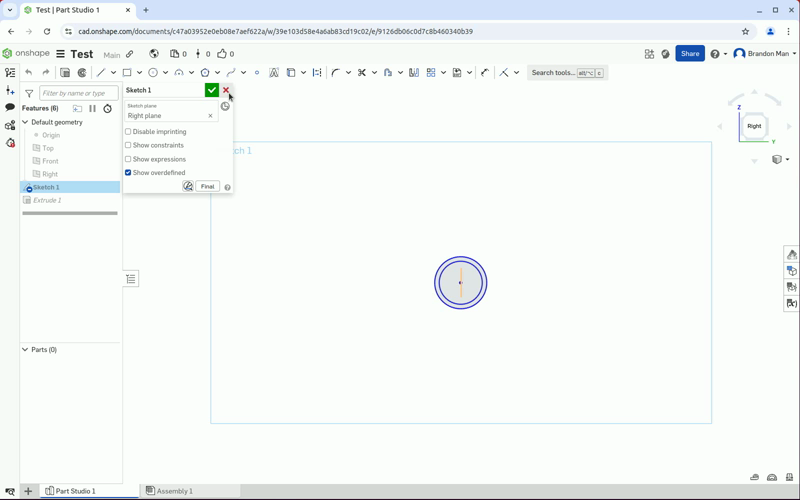
click(229, 92)
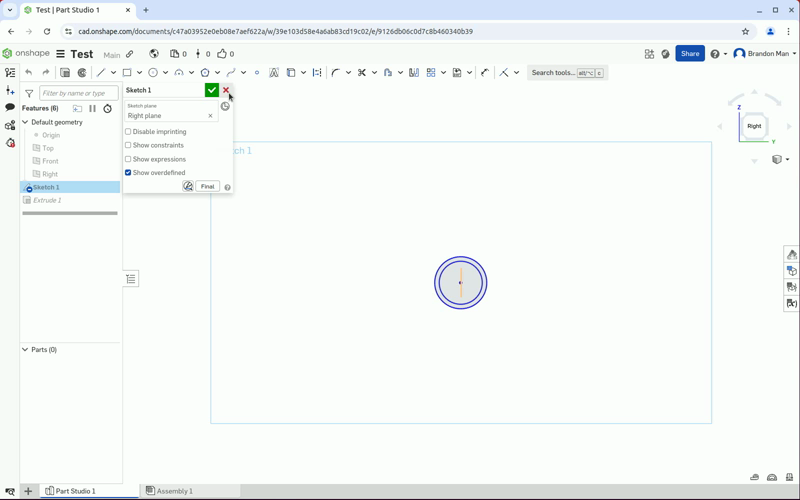
key(shift+s)
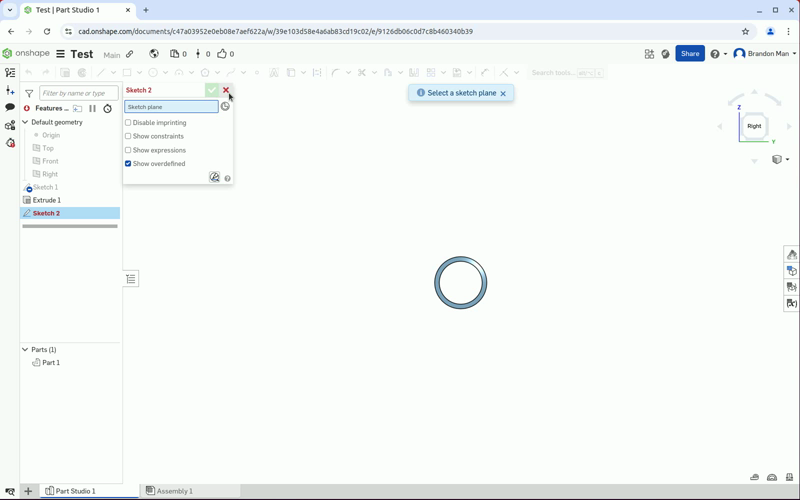
mouse_move(73, 176)
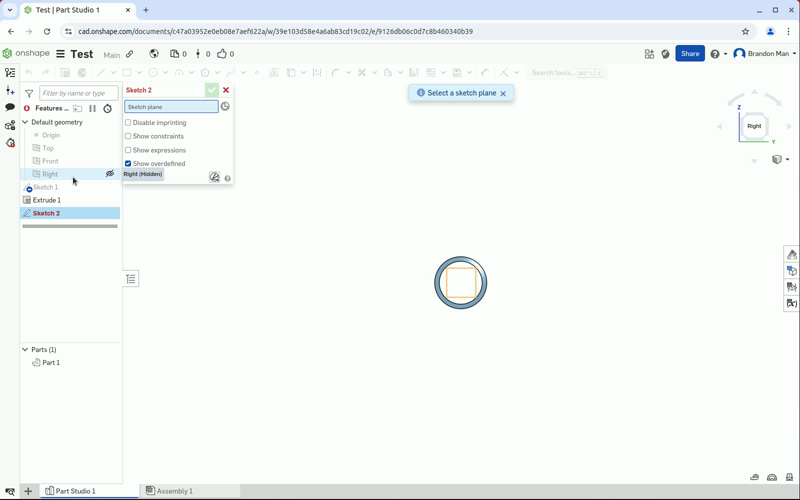
click(73, 176)
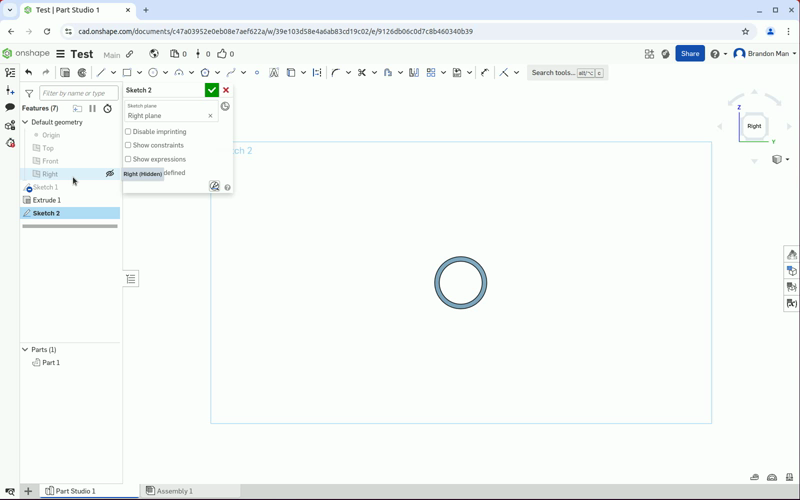
mouse_move(73, 352)
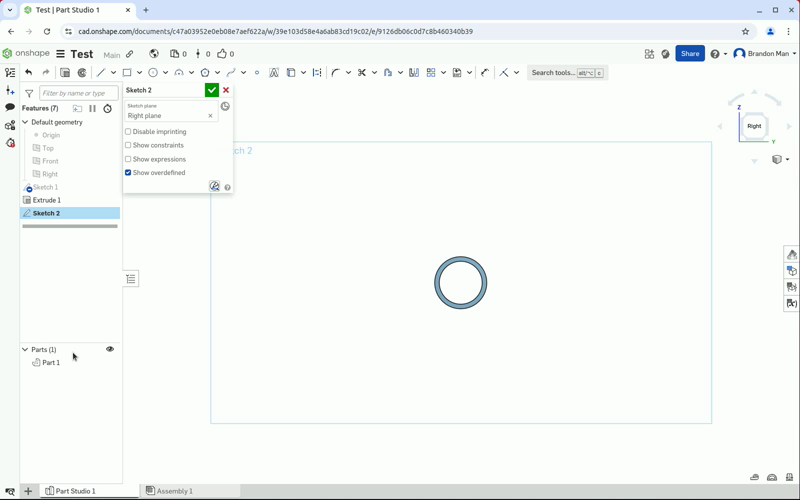
key(y)
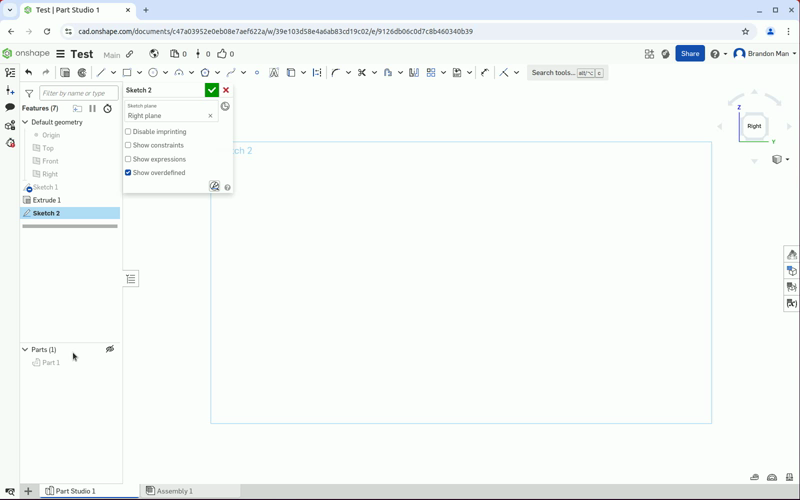
key(c)
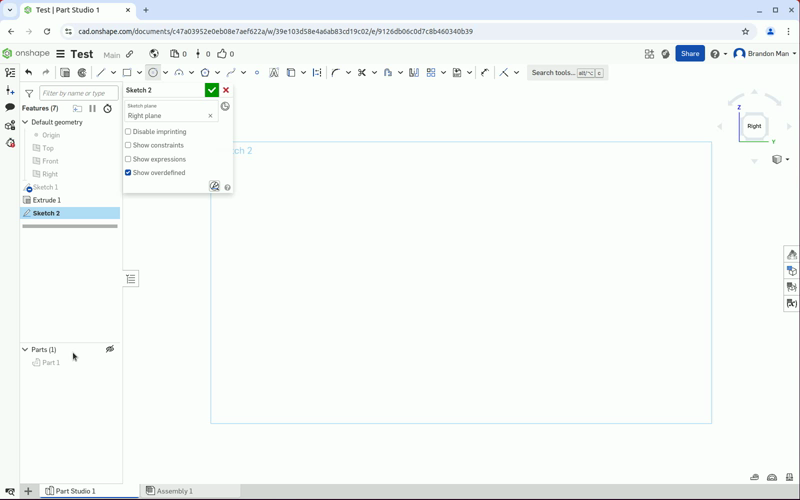
key_down(shift)
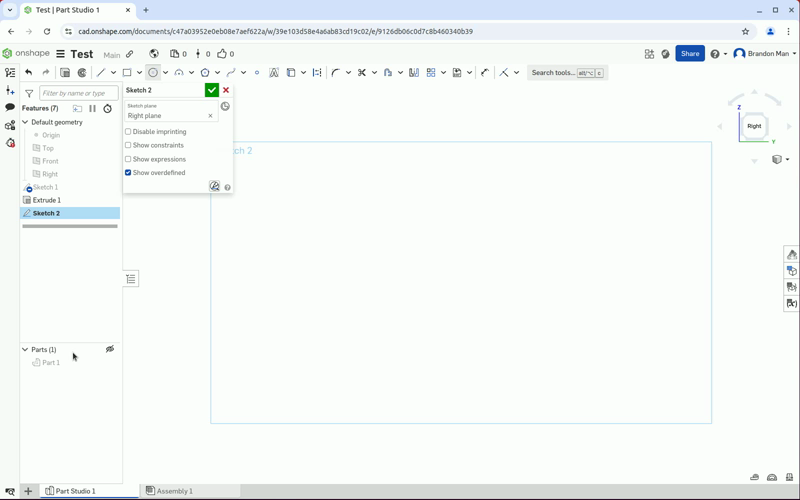
mouse_move(460, 282)
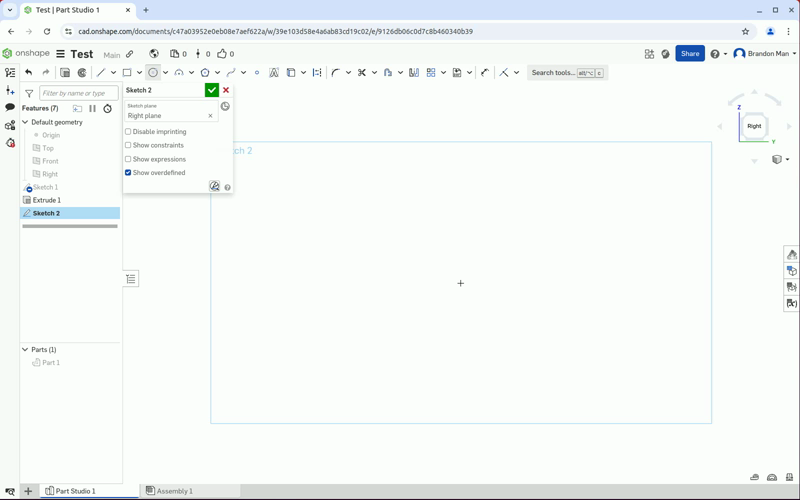
click(460, 282)
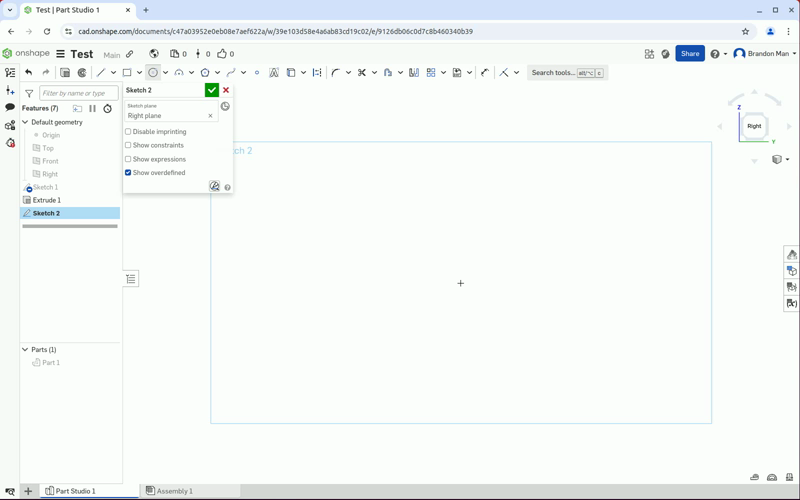
key_up(shift)
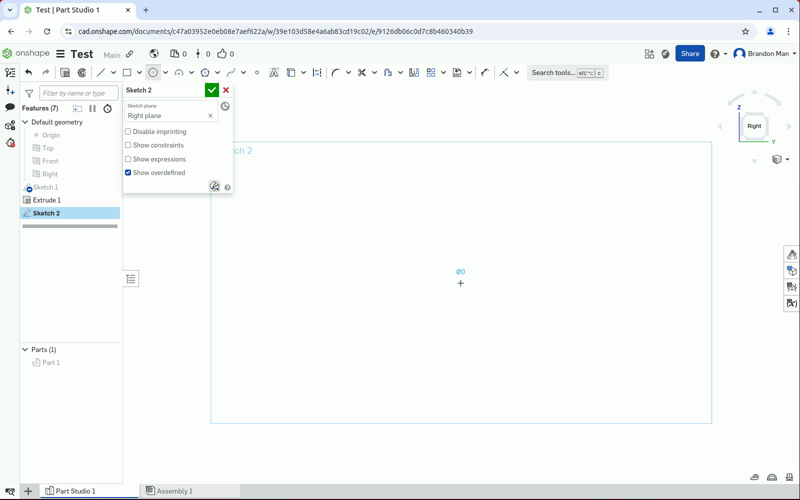
mouse_move(486, 282)
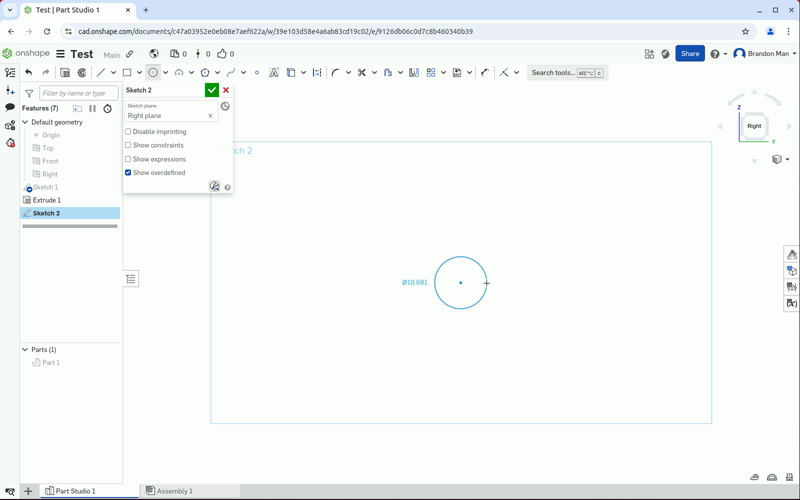
click(486, 282)
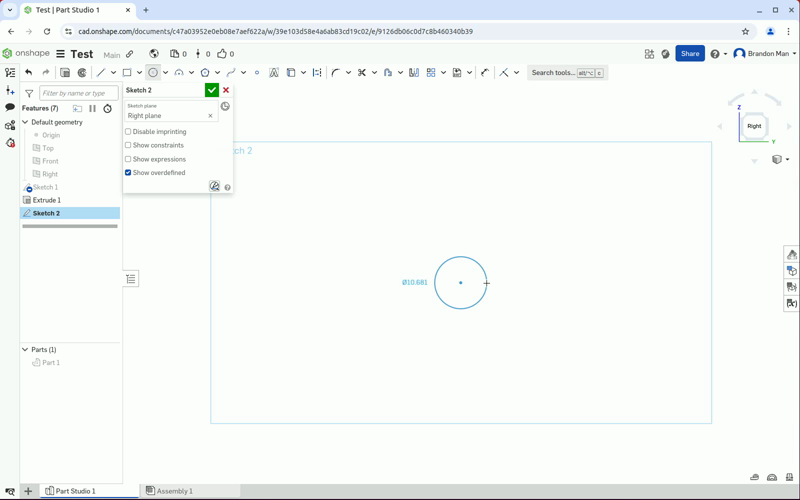
key(esc)
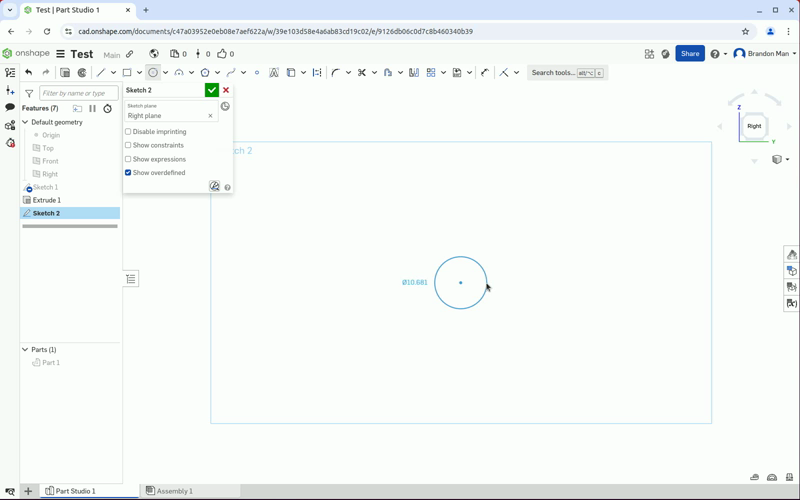
key(c)
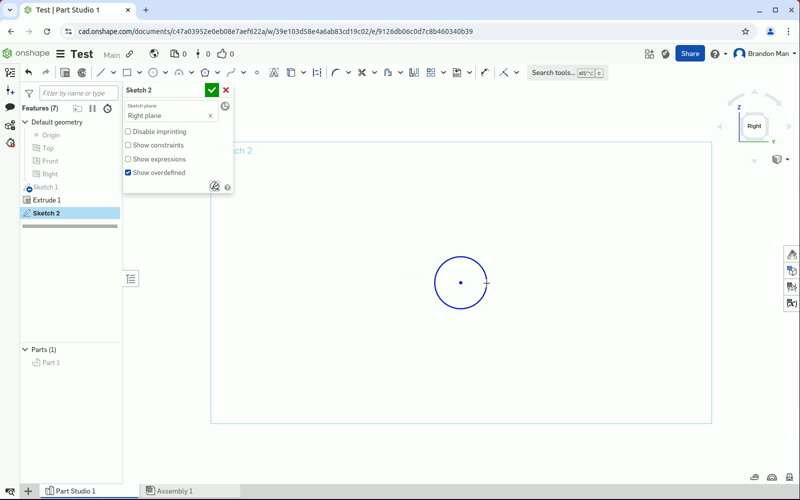
key_down(shift)
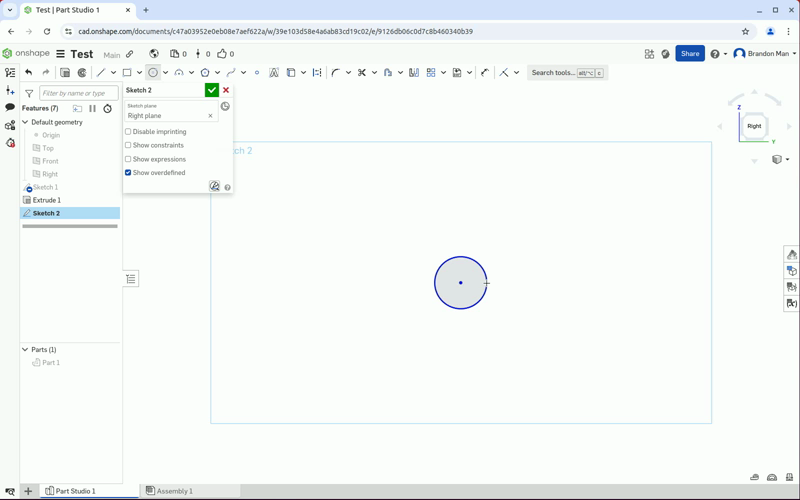
mouse_move(460, 282)
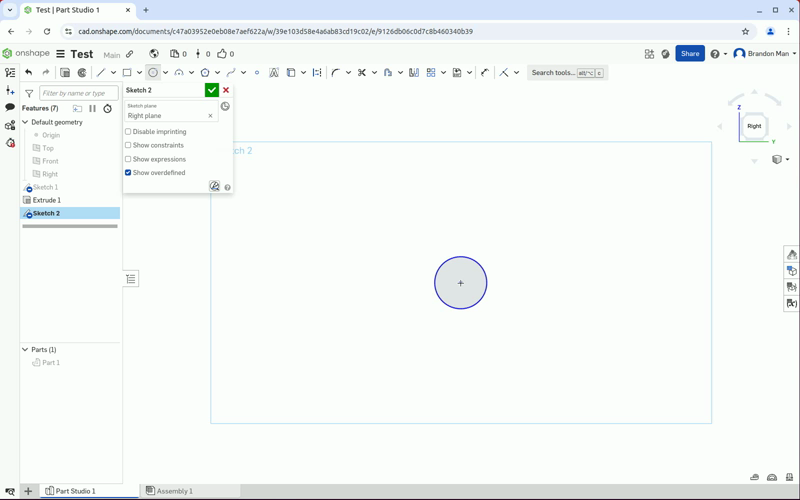
click(460, 282)
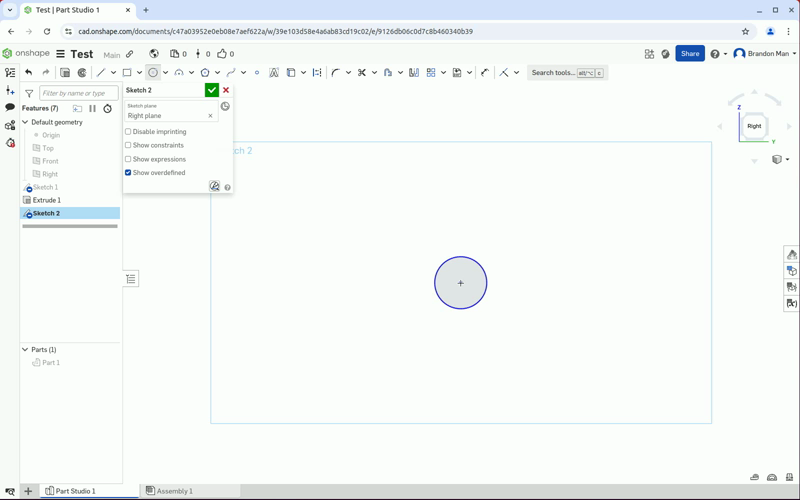
key_up(shift)
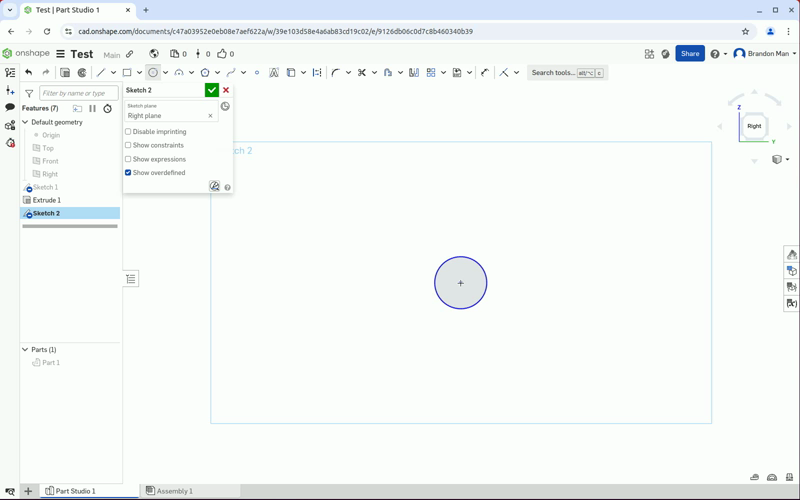
mouse_move(482, 282)
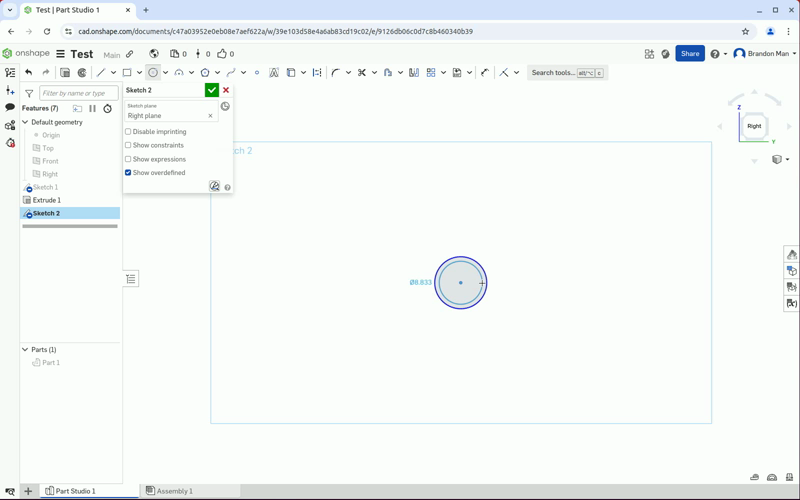
scroll(6)
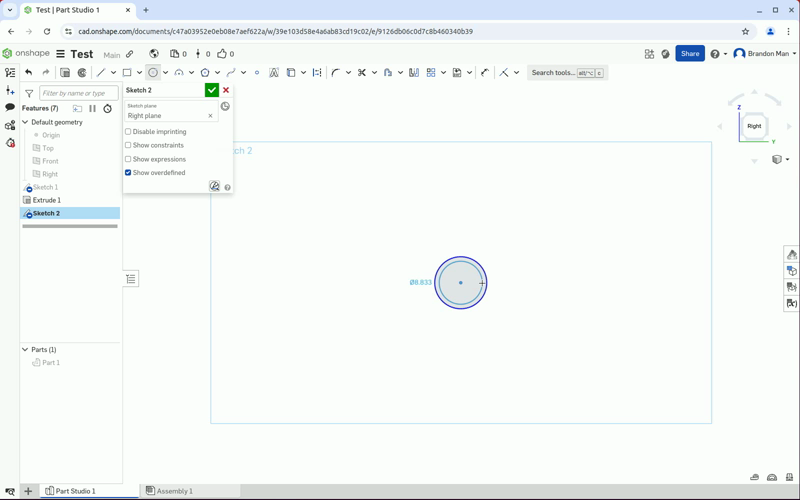
scroll(6)
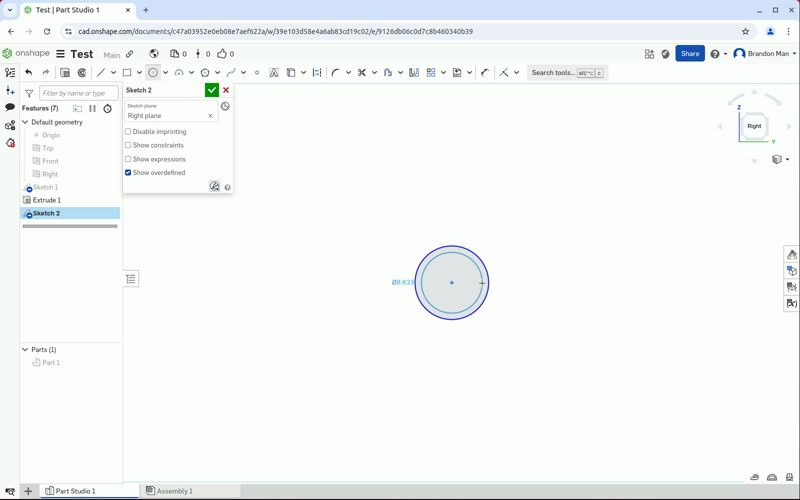
scroll(6)
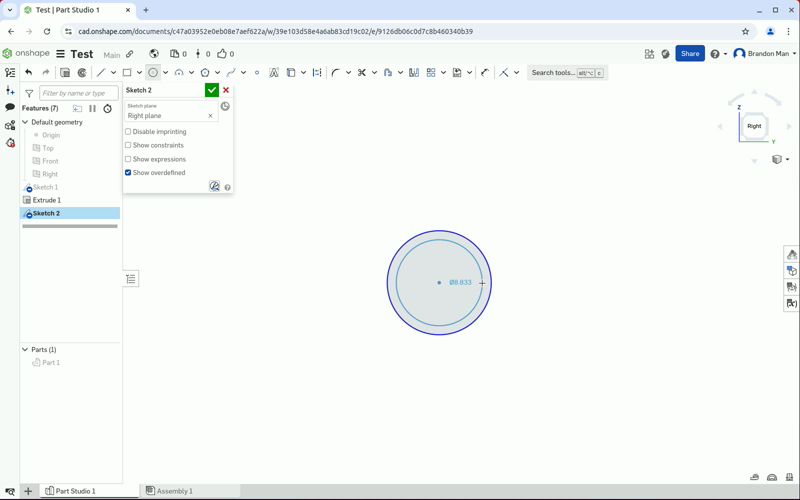
scroll(6)
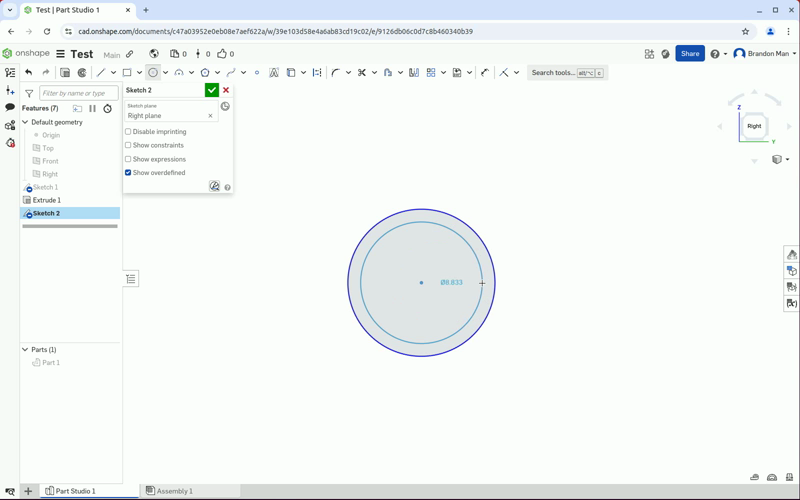
scroll(6)
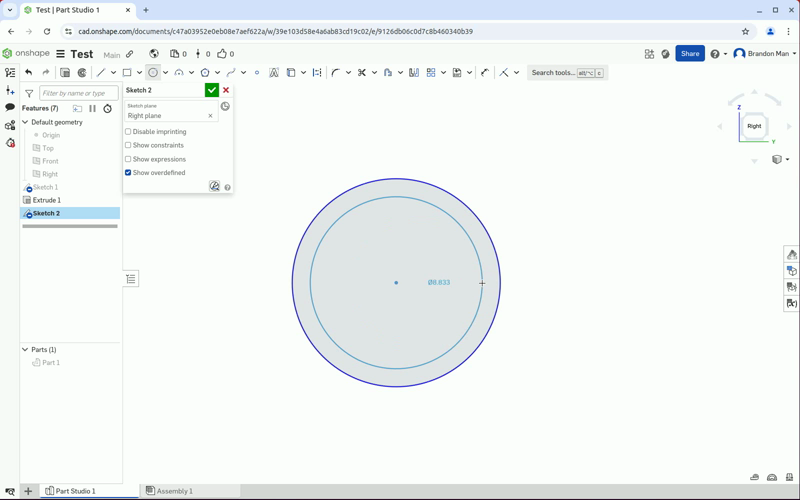
scroll(6)
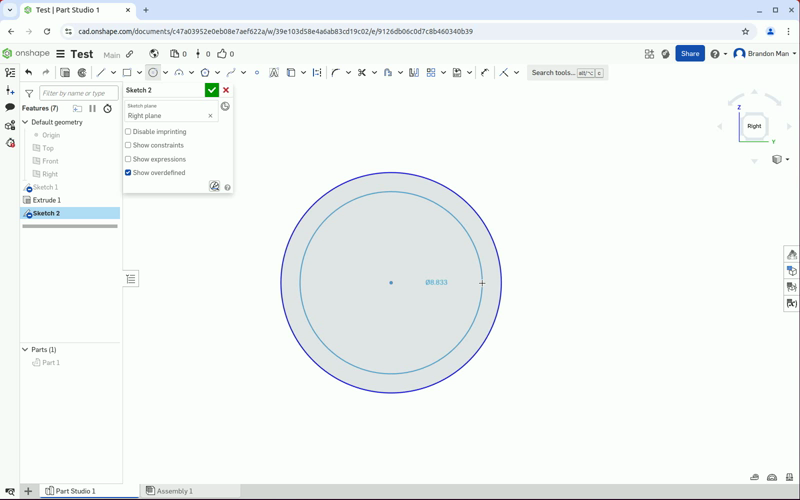
scroll(6)
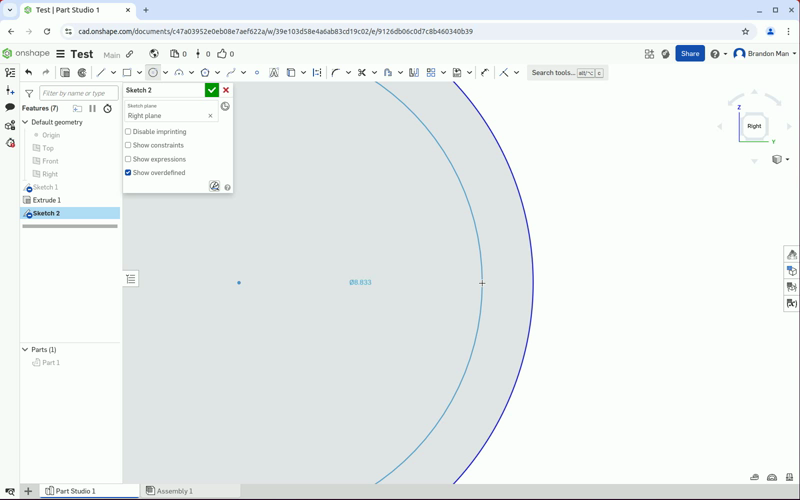
click(482, 282)
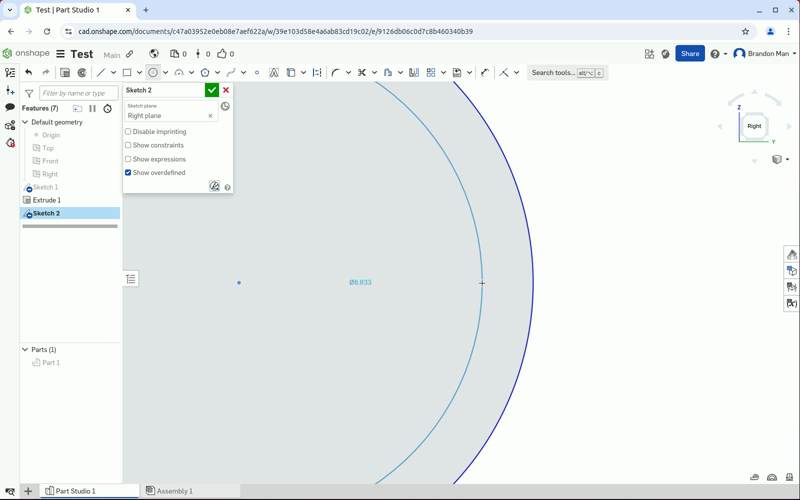
scroll(-6)
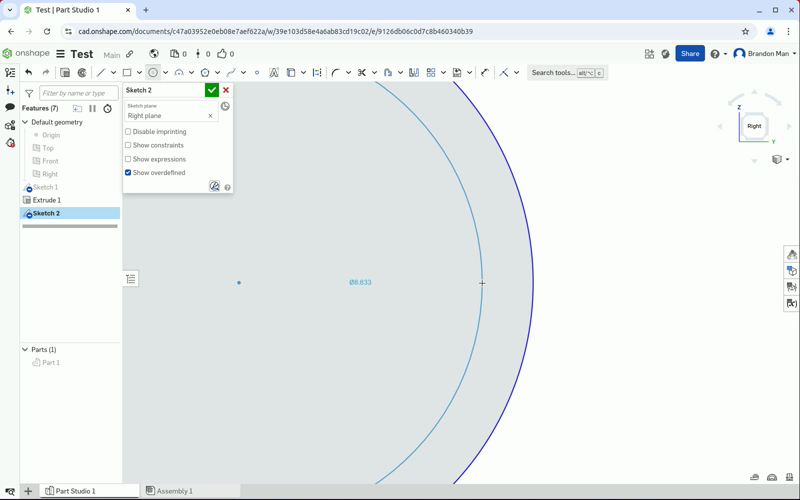
scroll(-6)
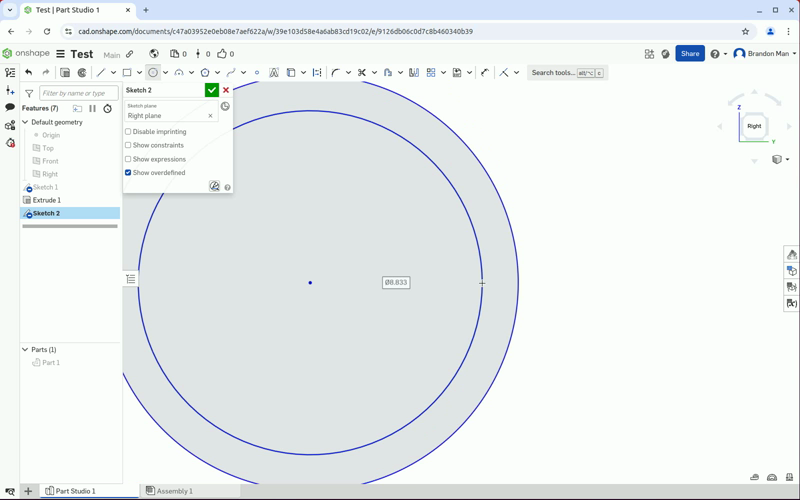
scroll(-6)
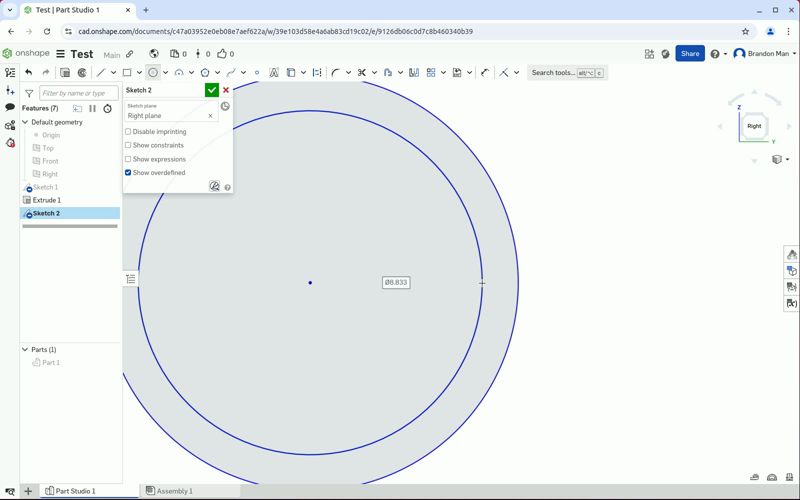
scroll(-6)
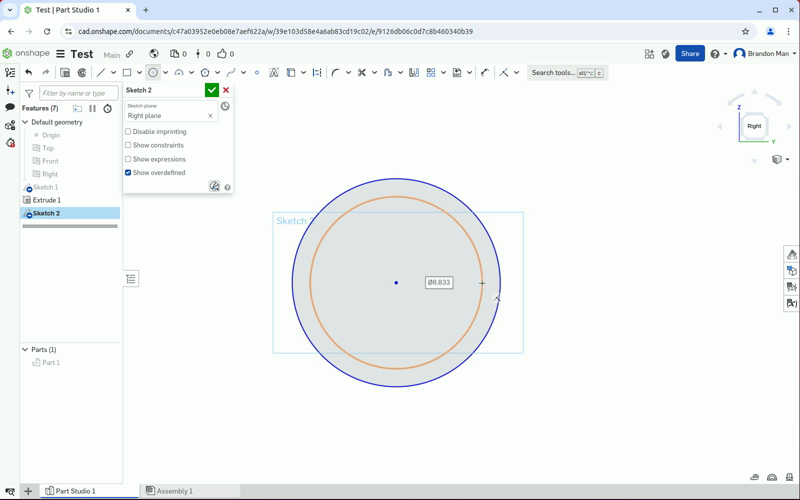
scroll(-6)
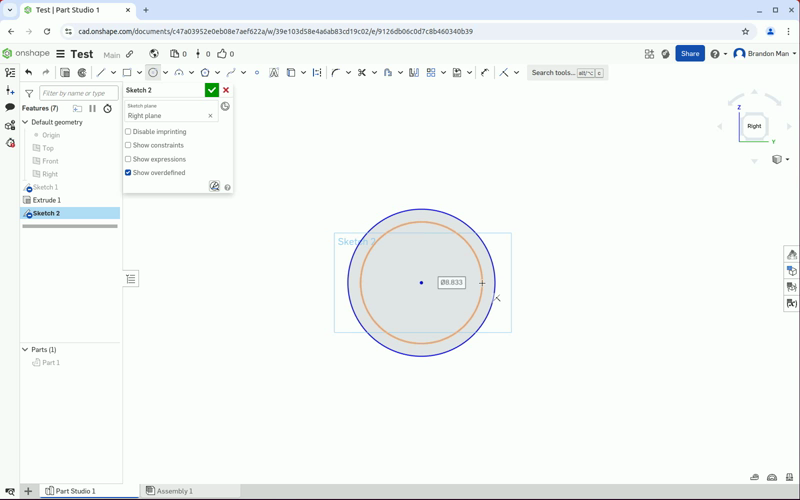
scroll(-6)
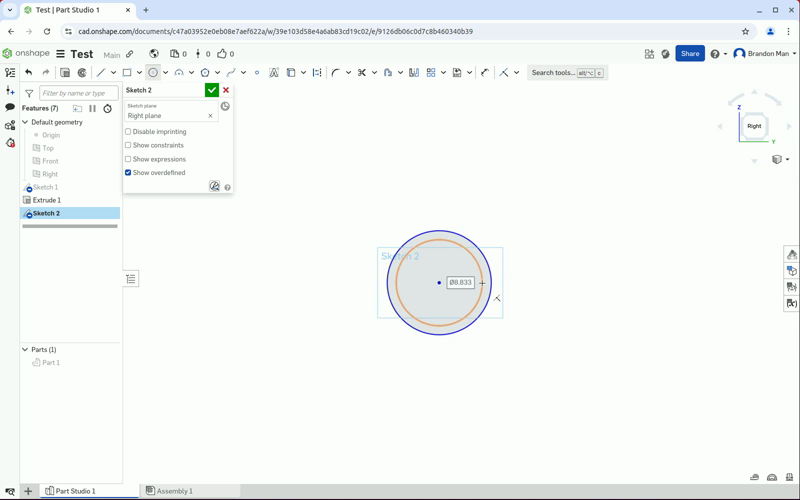
scroll(-6)
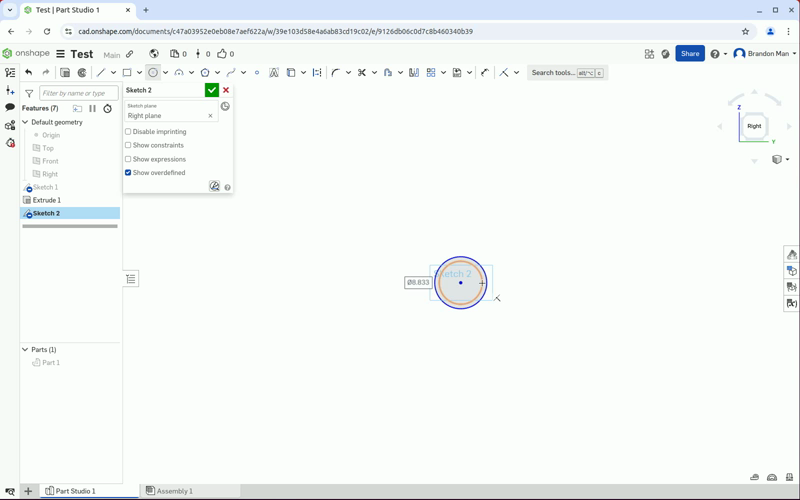
key(esc)
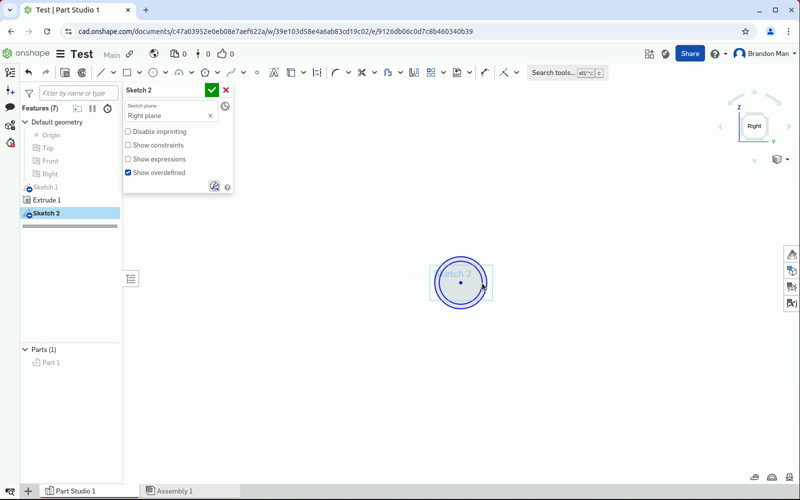
mouse_move(466, 304)
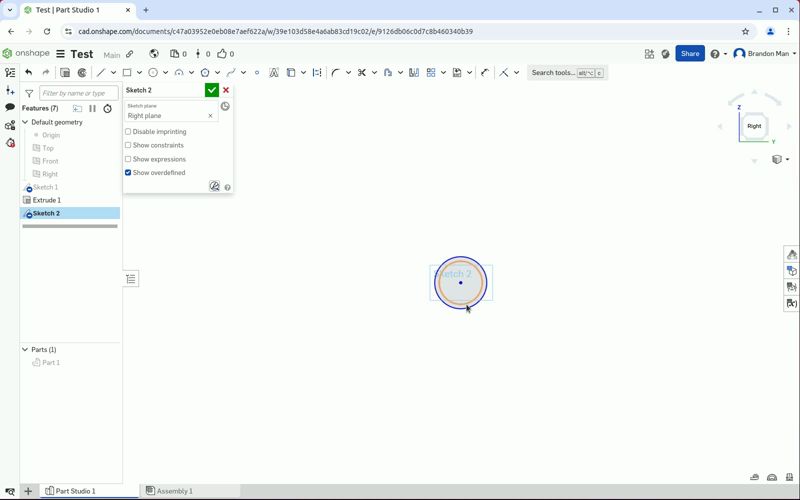
scroll(6)
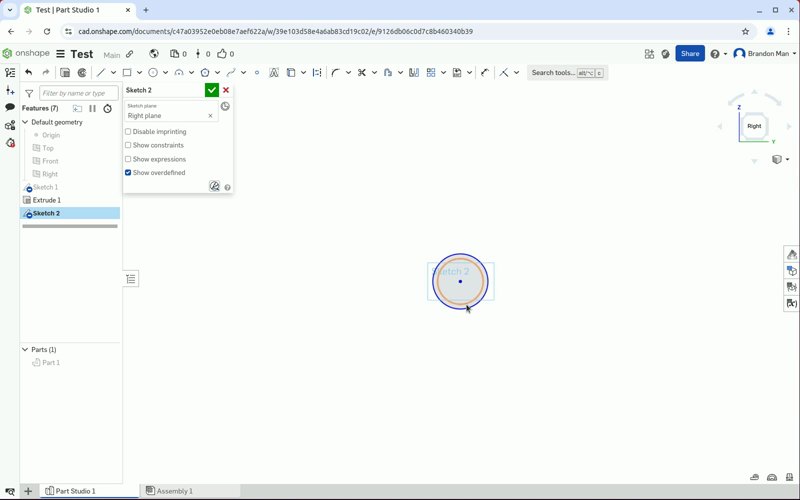
scroll(6)
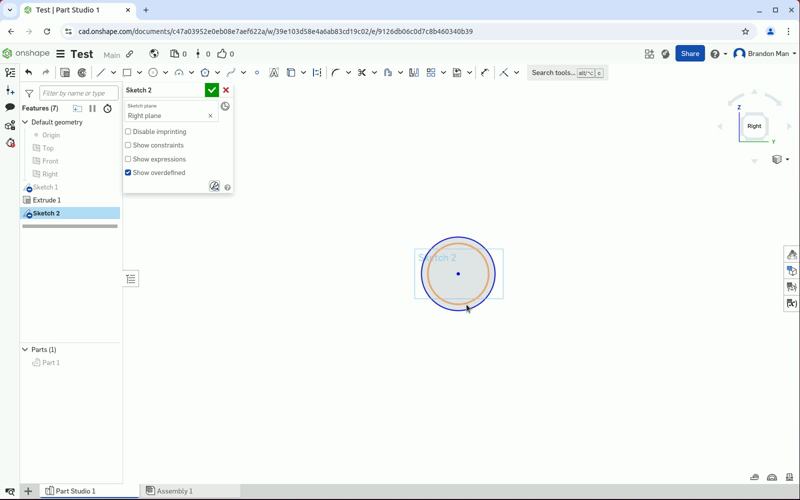
scroll(6)
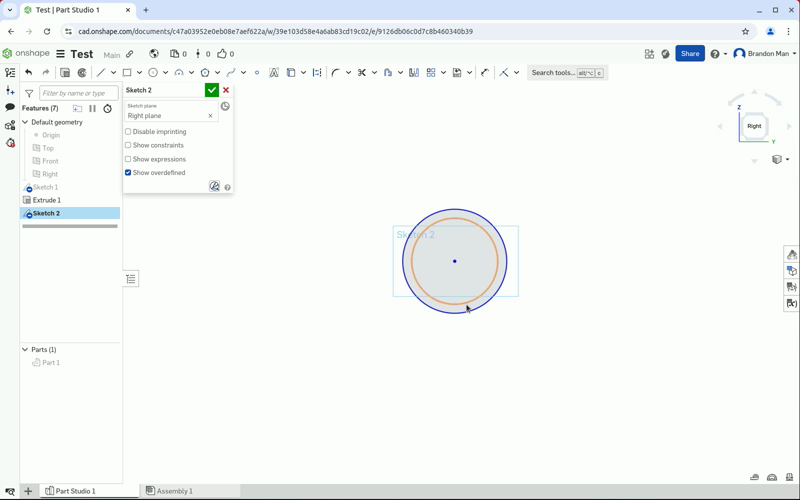
scroll(6)
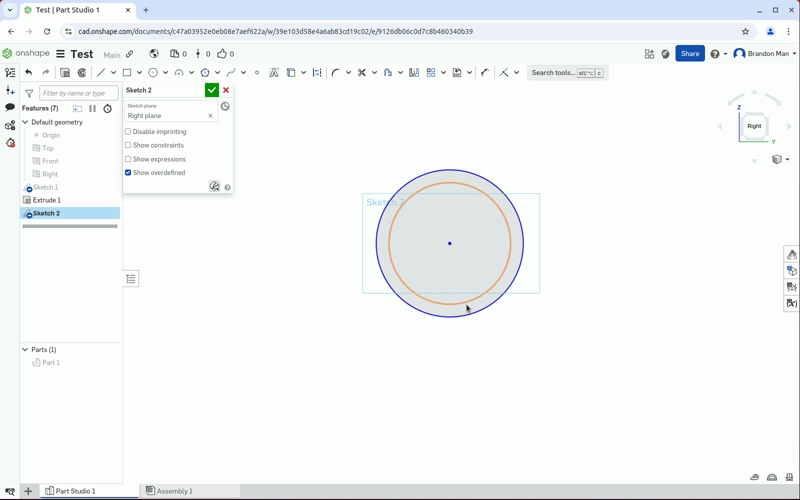
scroll(6)
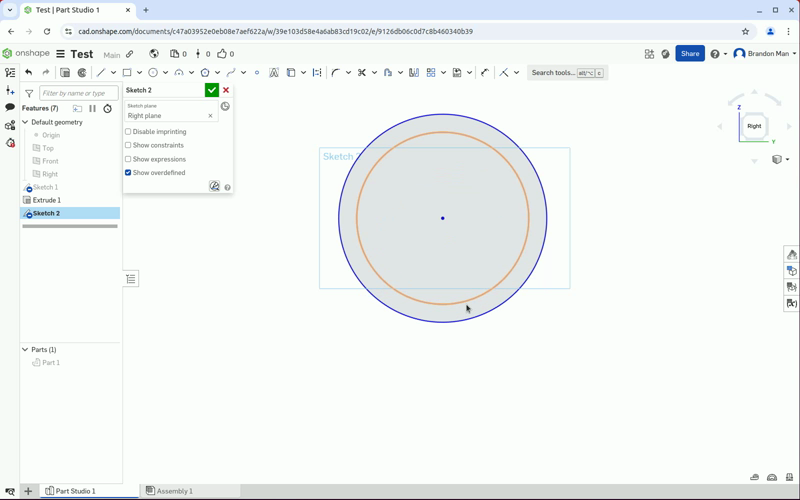
scroll(6)
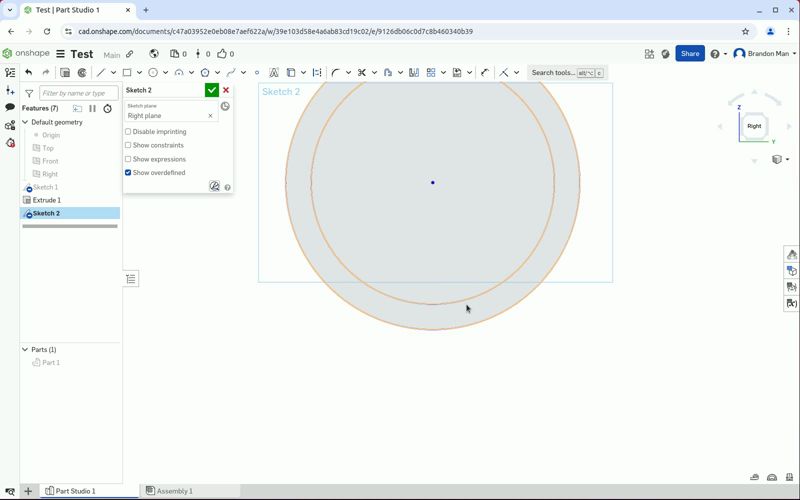
scroll(6)
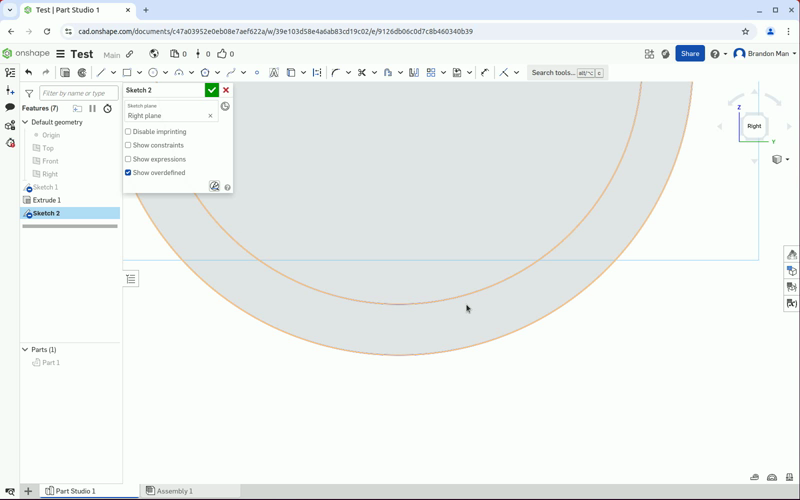
click(466, 304)
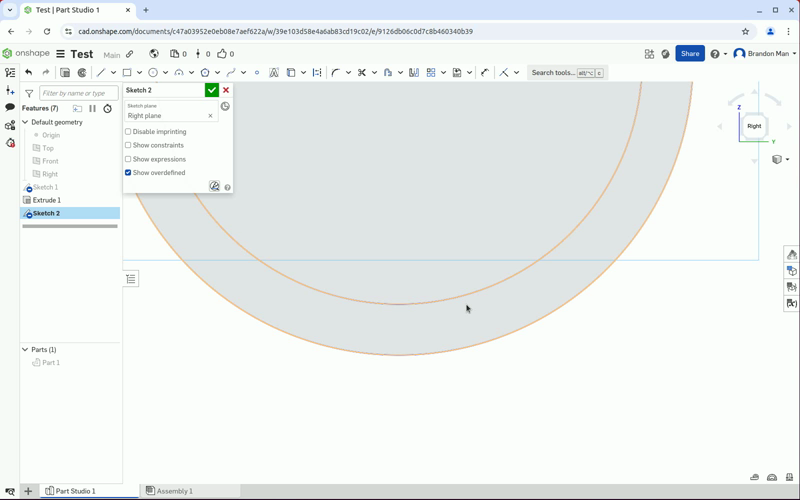
scroll(-6)
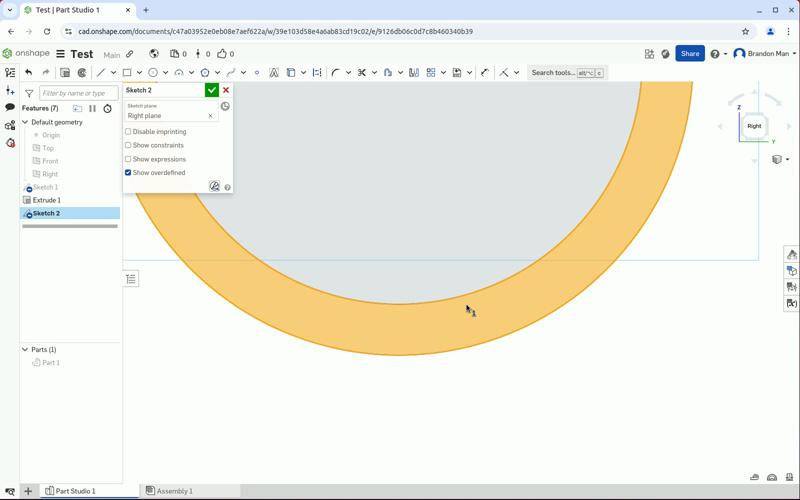
scroll(-6)
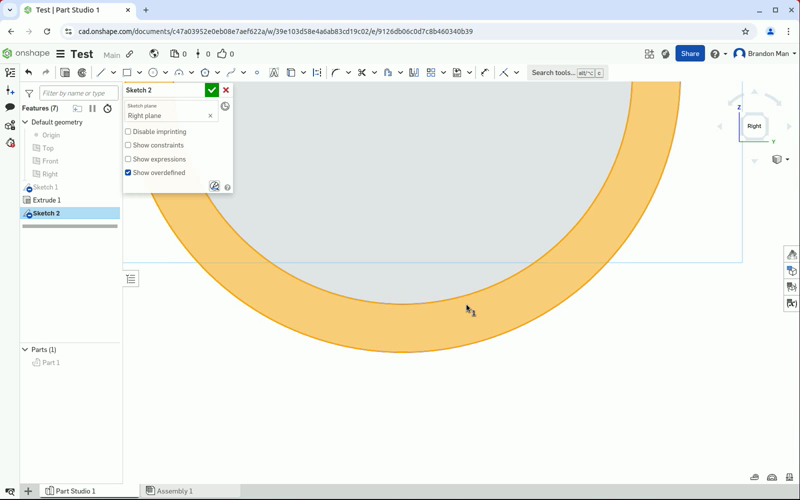
scroll(-6)
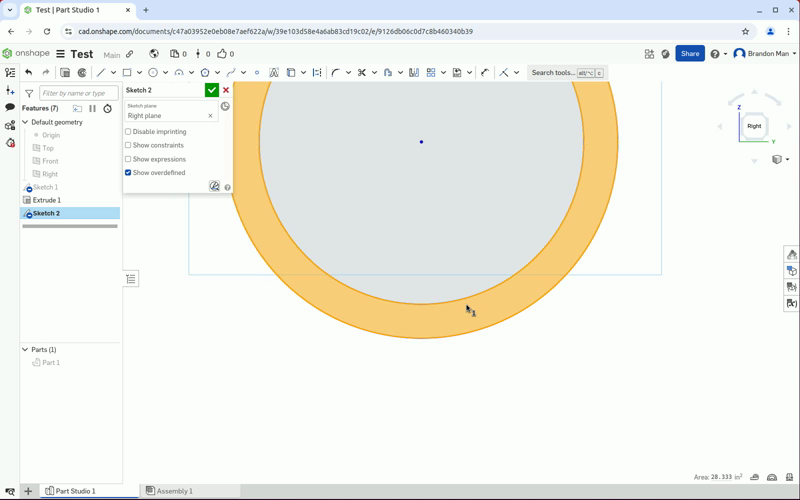
scroll(-6)
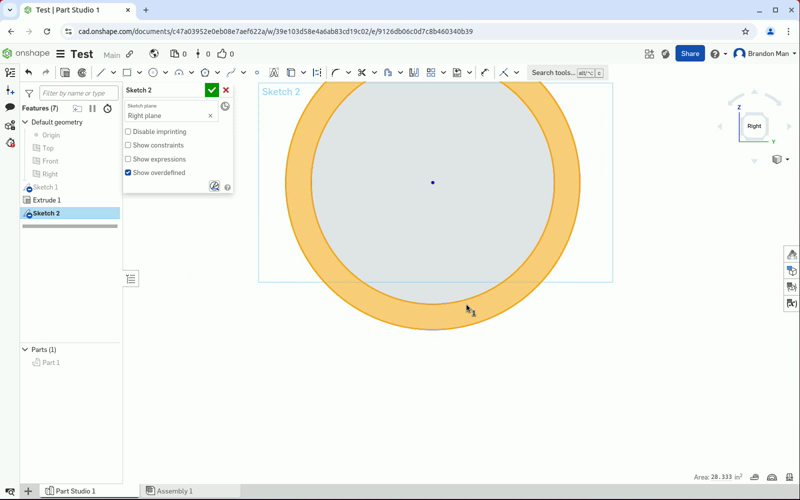
scroll(-6)
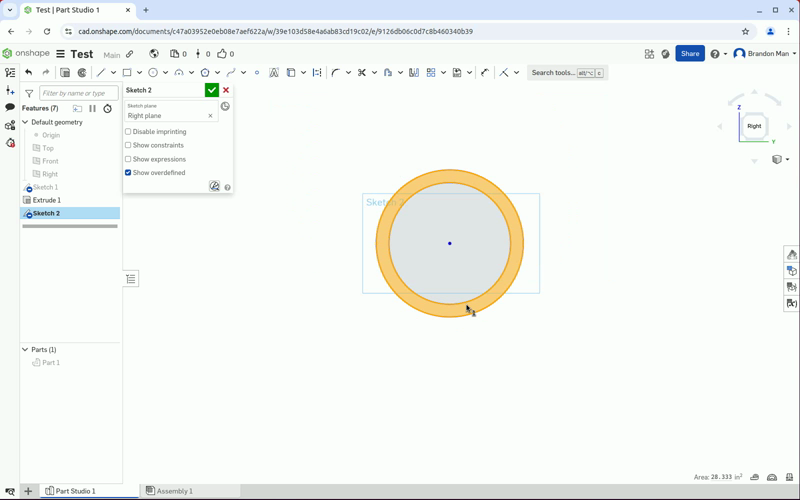
scroll(-6)
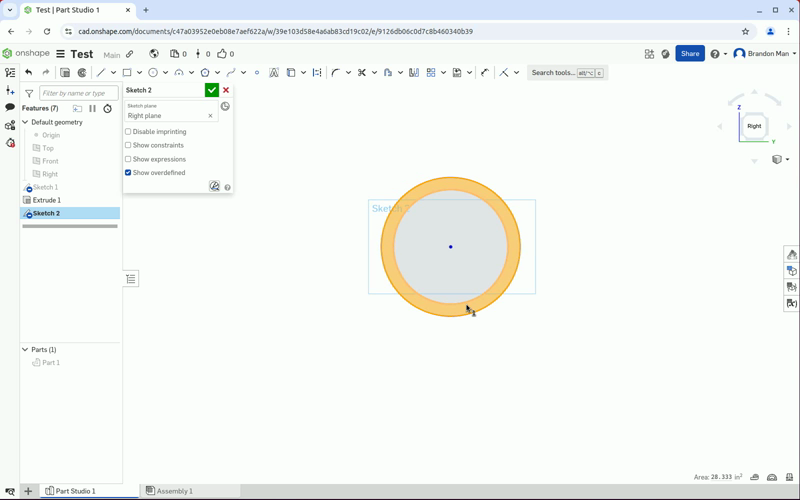
scroll(-6)
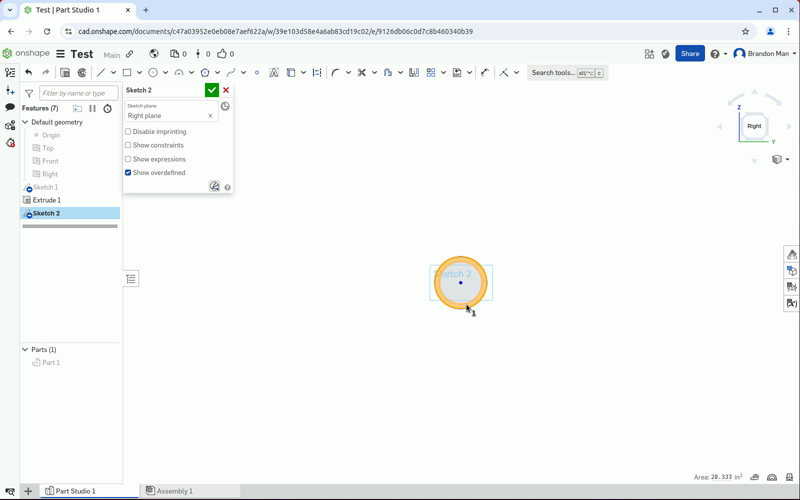
mouse_move(73, 352)
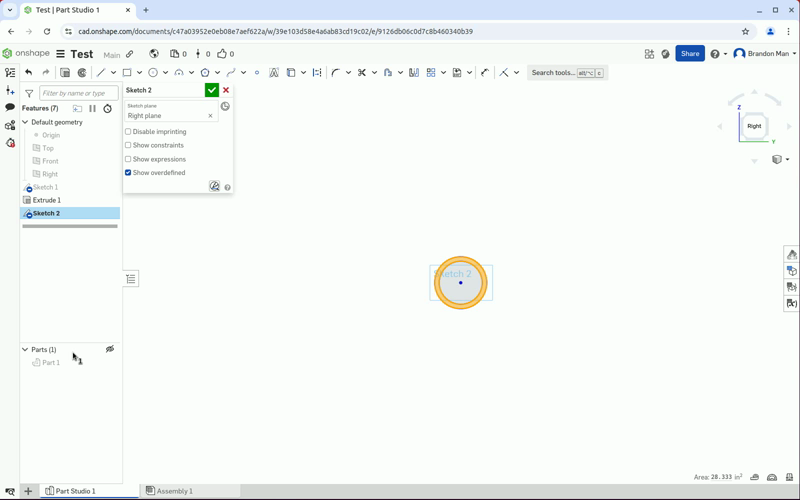
key(shift+y)
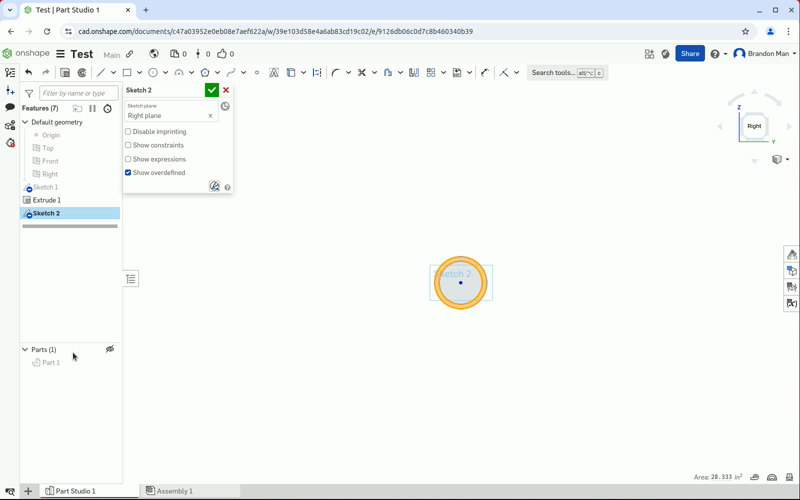
key(shift+e)
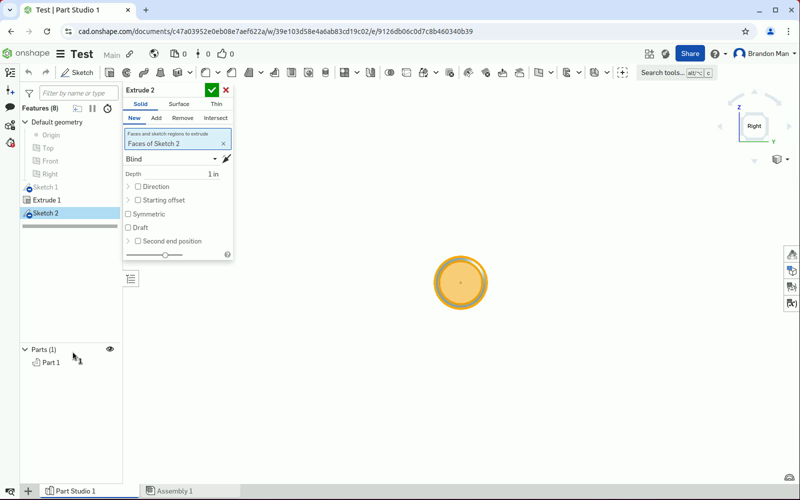
mouse_move(143, 106)
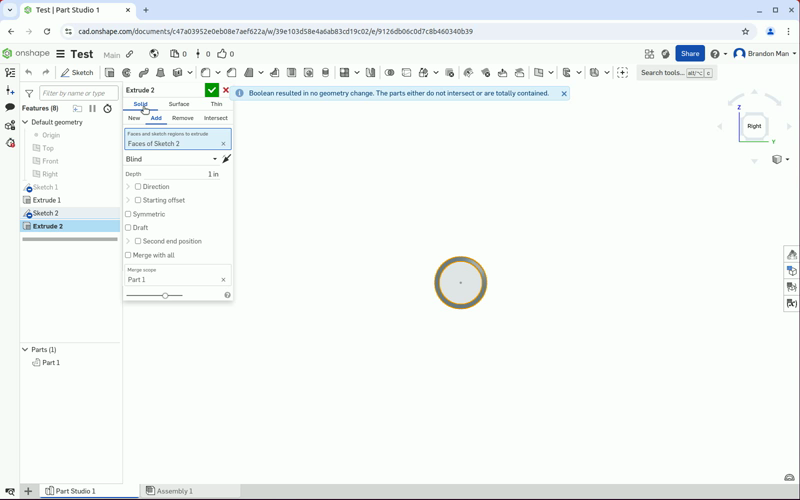
click(143, 106)
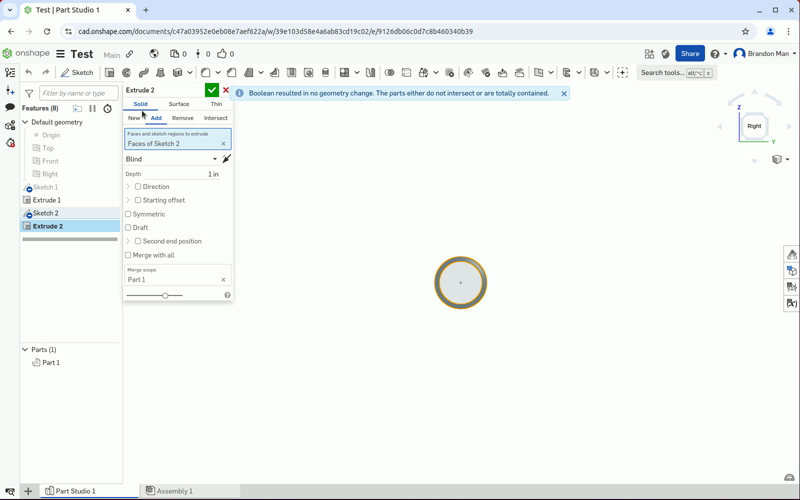
mouse_move(137, 120)
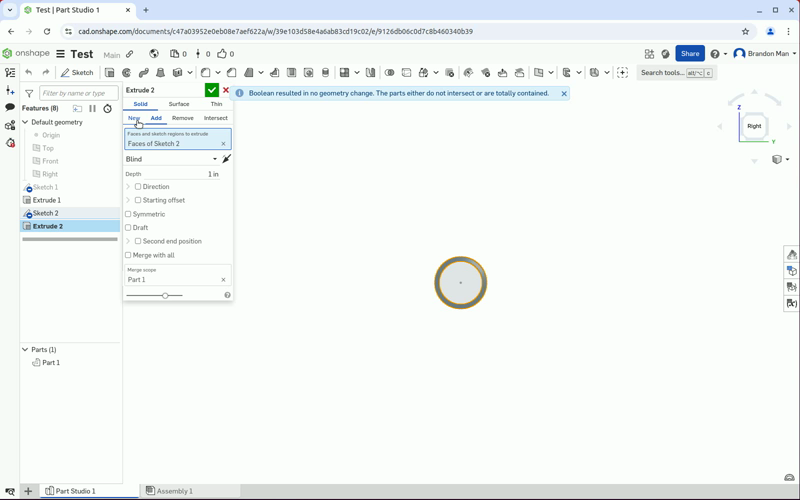
click(137, 120)
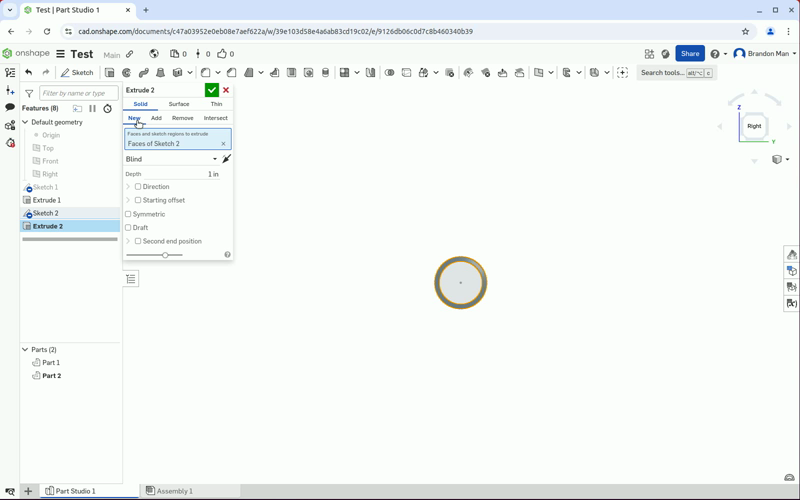
key(tab, 4)
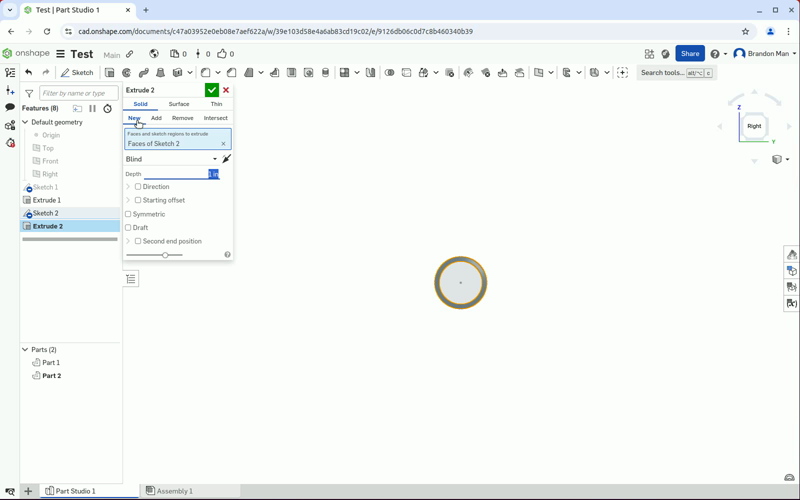
text(23.108)
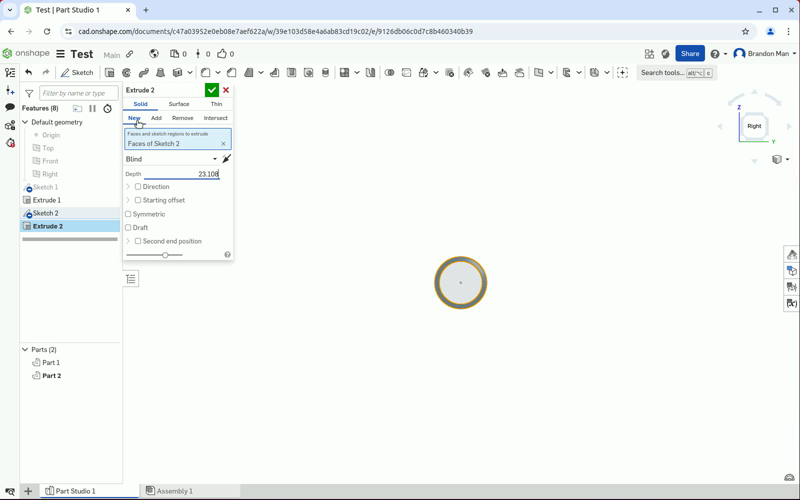
key(enter)
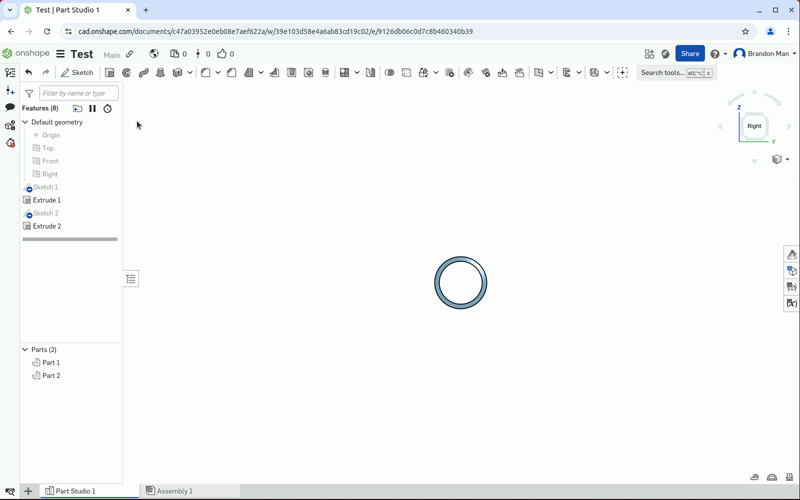
key(shift+h)
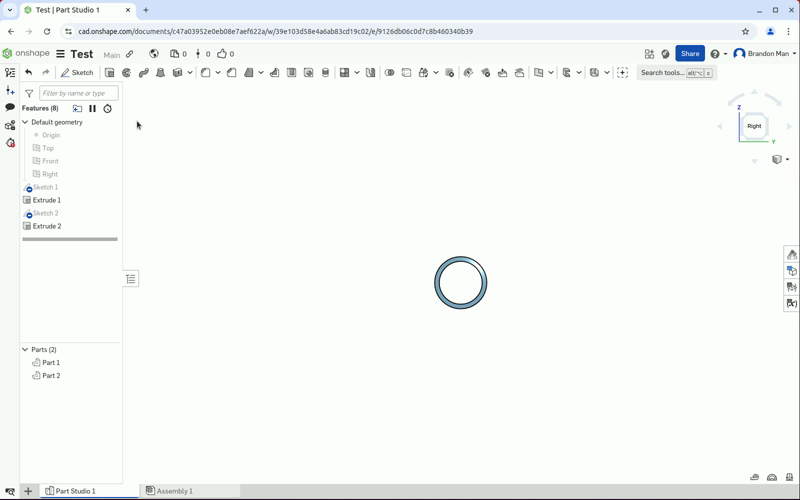
key(shift+h)
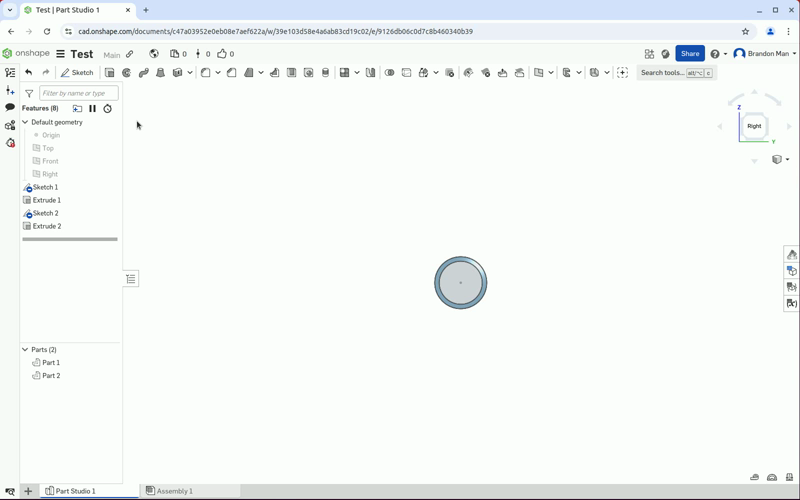
key(shift+7)
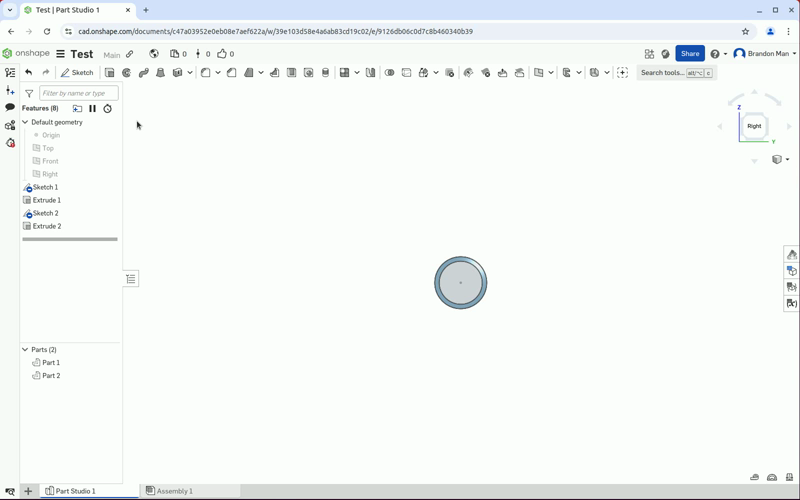
key(right, 2)
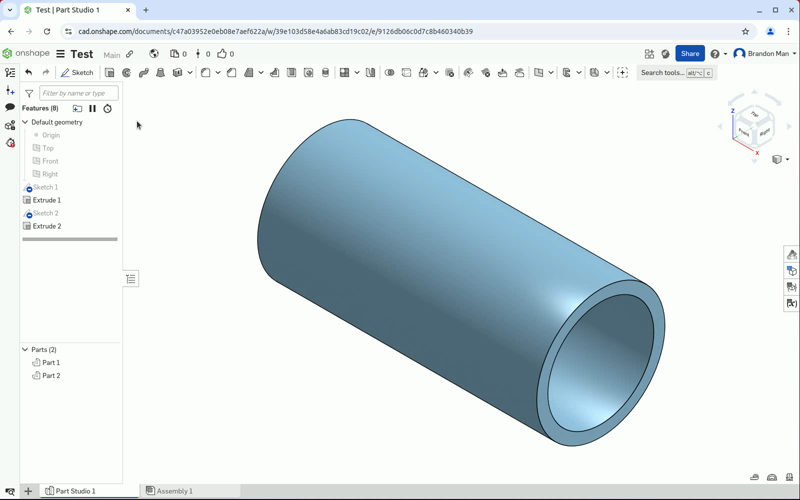
key(down, 2)
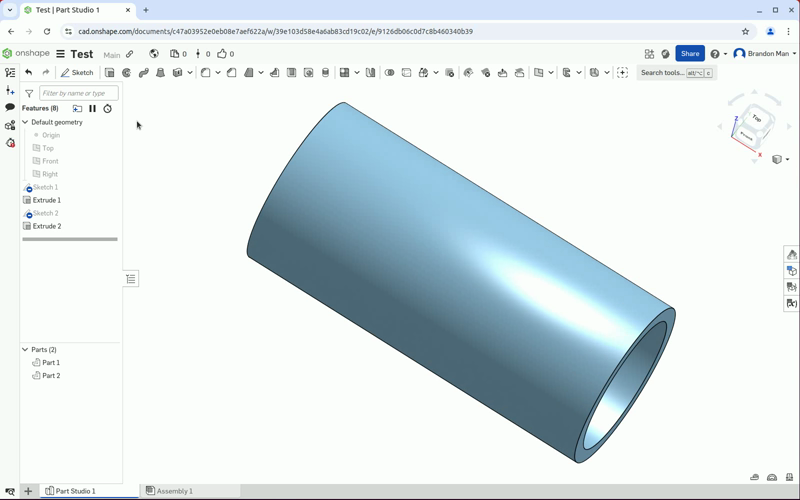
key(up, 2)
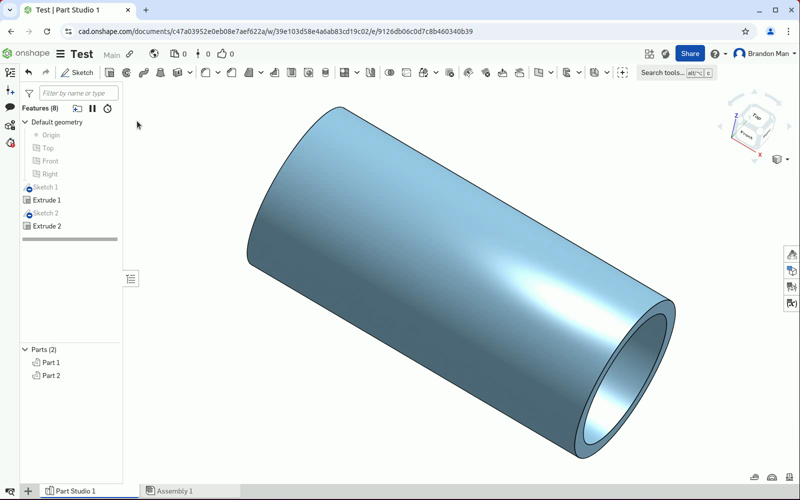
key(left, 2)
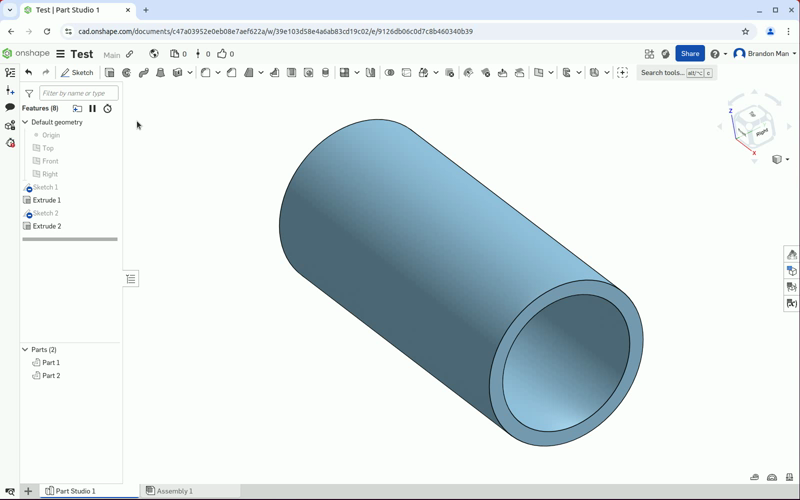
mouse_move(73, 189)
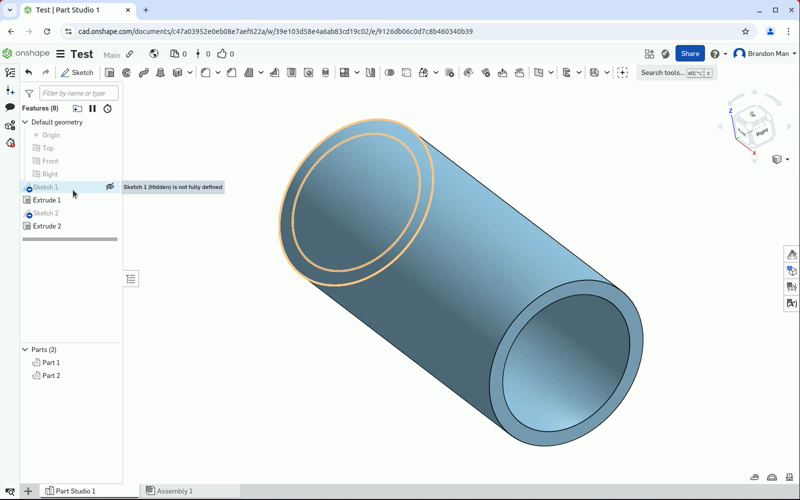
click(73, 189)